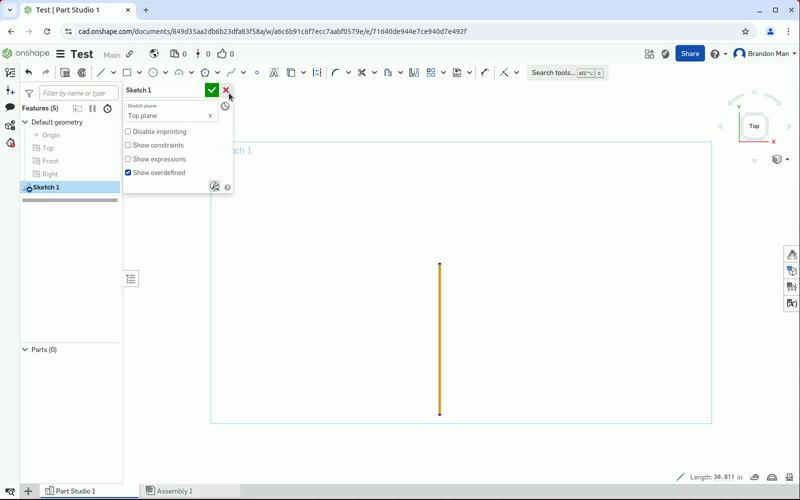
key(shift+h)
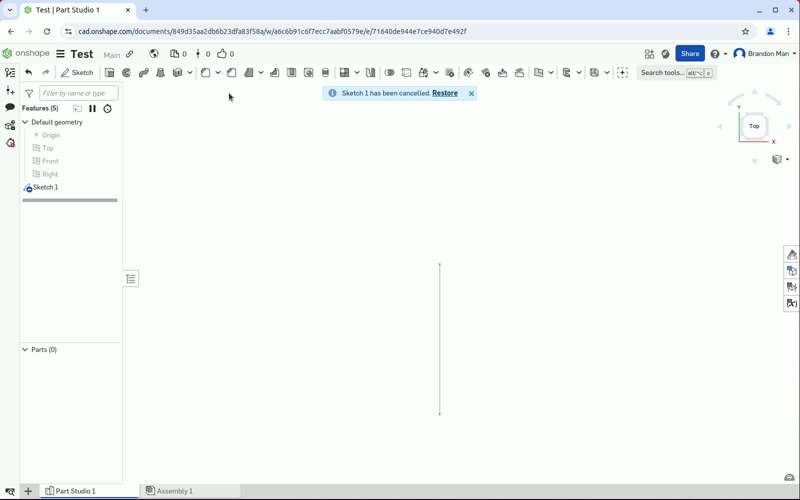
key(shift+s)
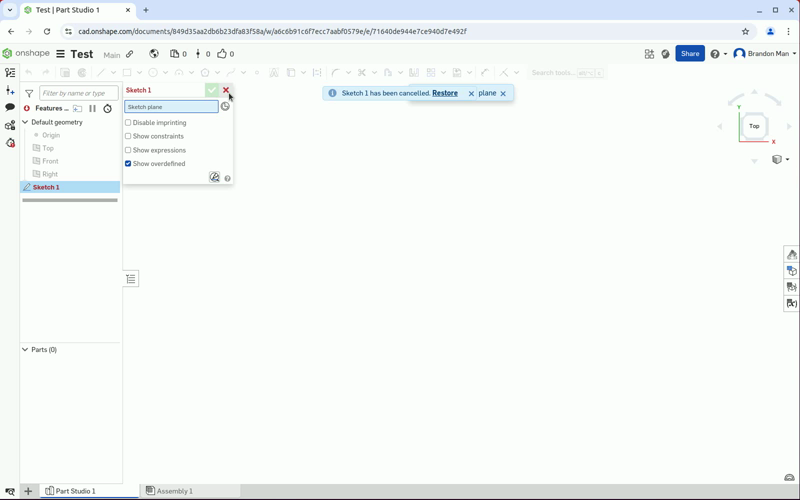
mouse_move(73, 150)
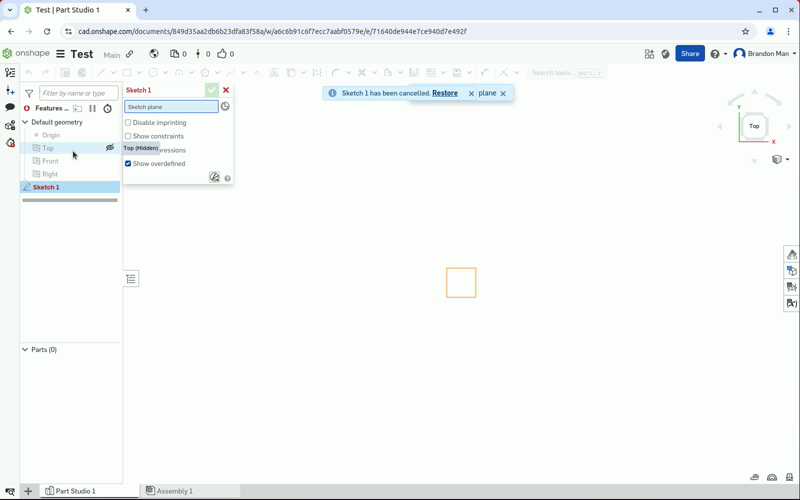
click(73, 150)
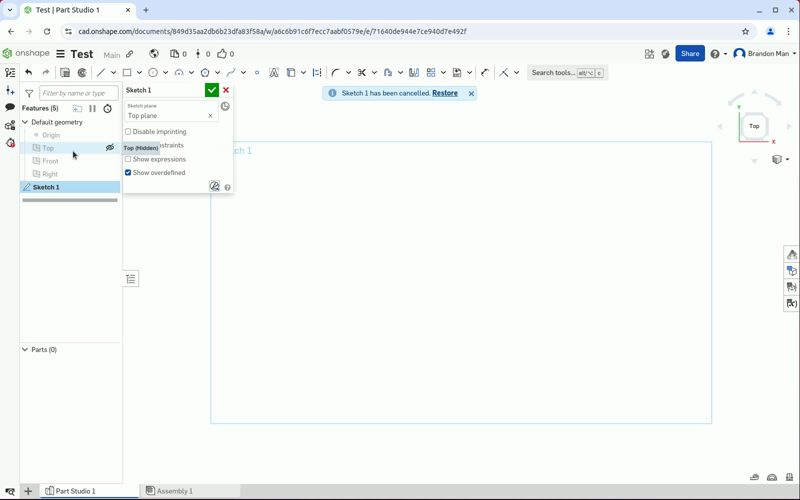
mouse_move(73, 352)
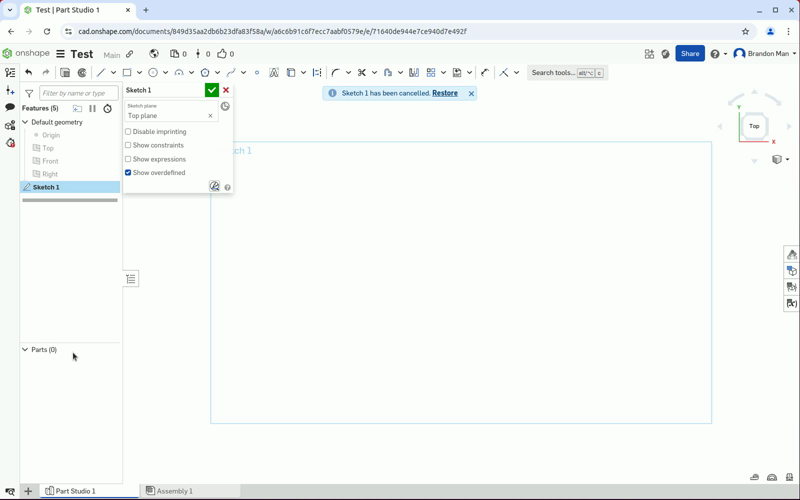
key(y)
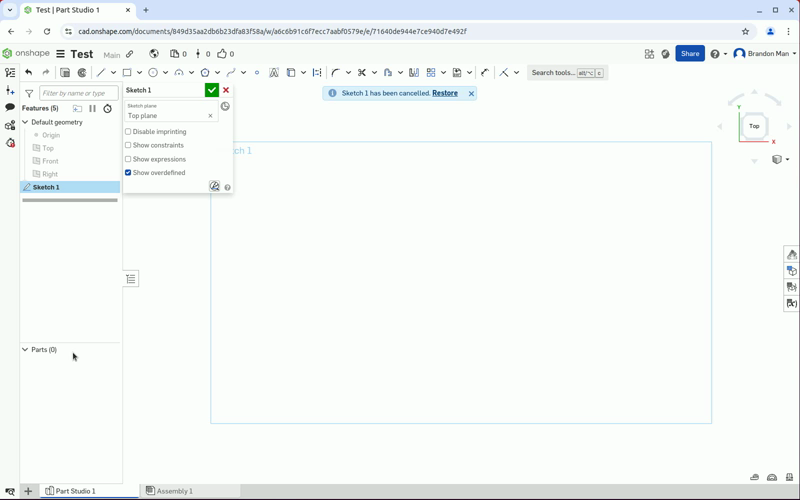
key(c)
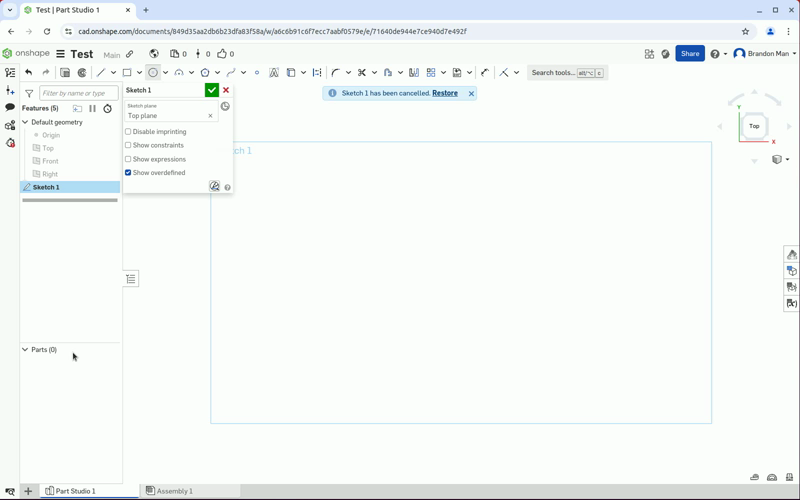
key_down(shift)
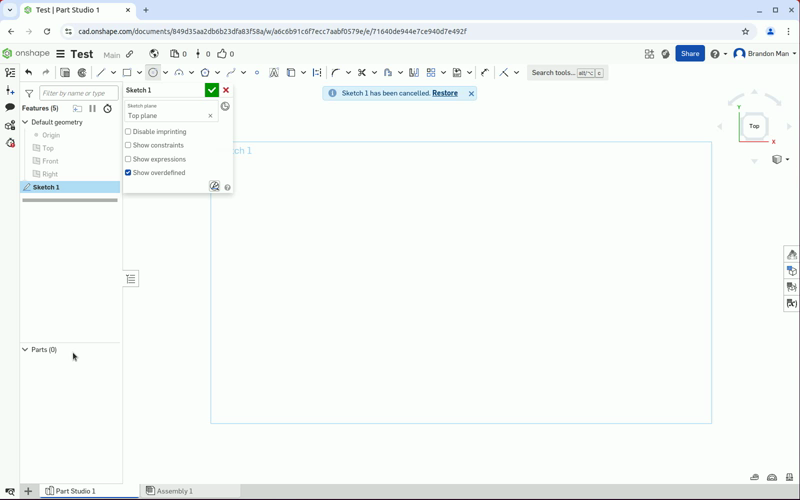
mouse_move(385, 306)
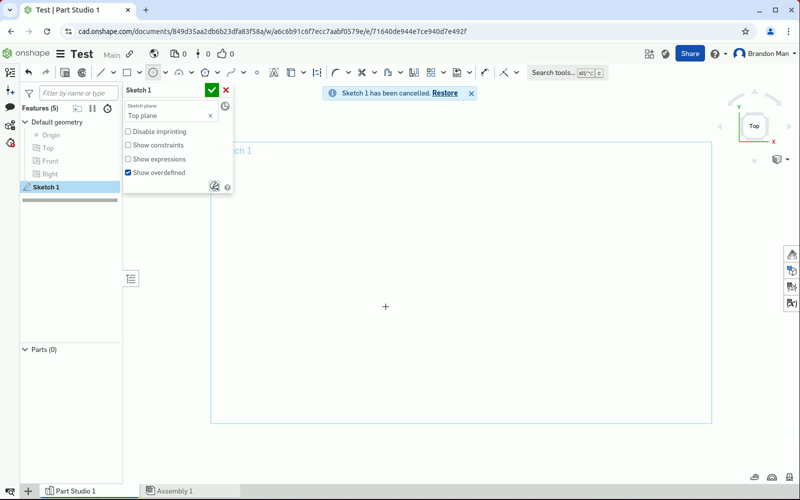
click(385, 306)
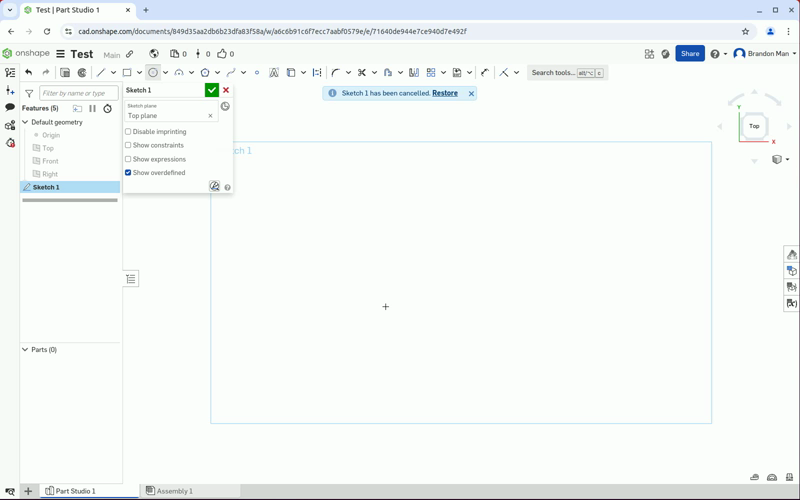
key_up(shift)
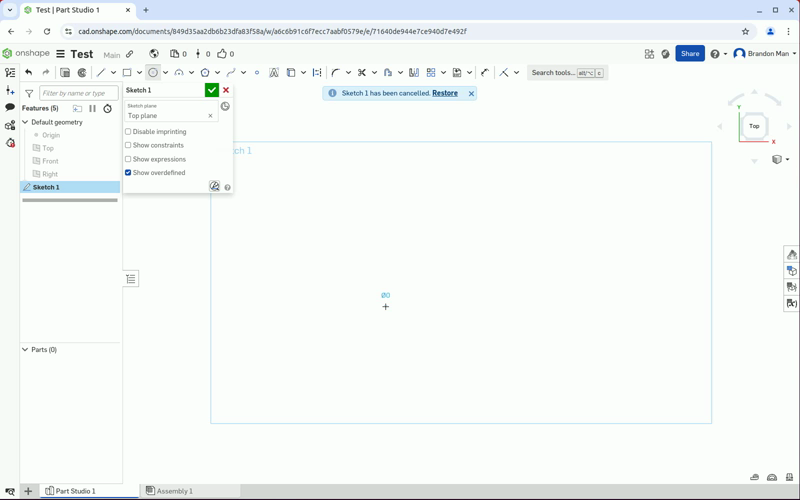
mouse_move(423, 306)
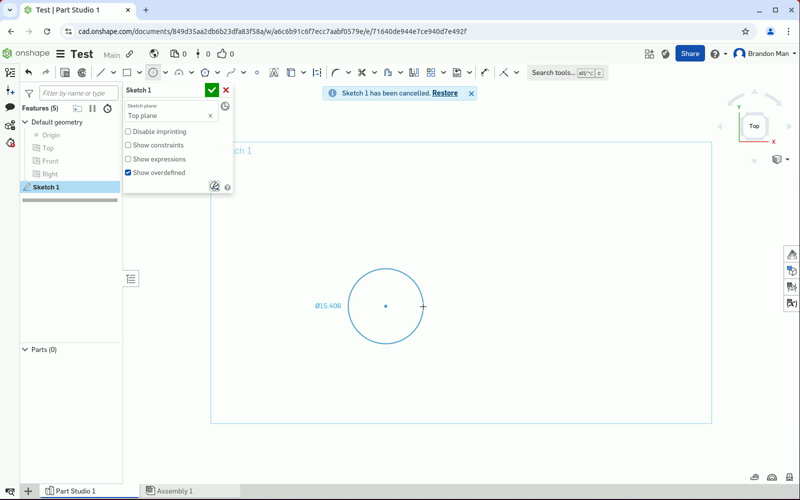
click(423, 306)
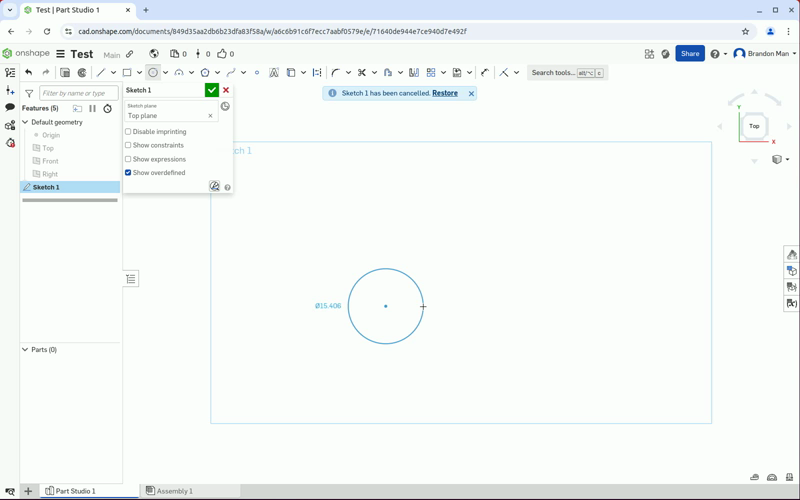
key(esc)
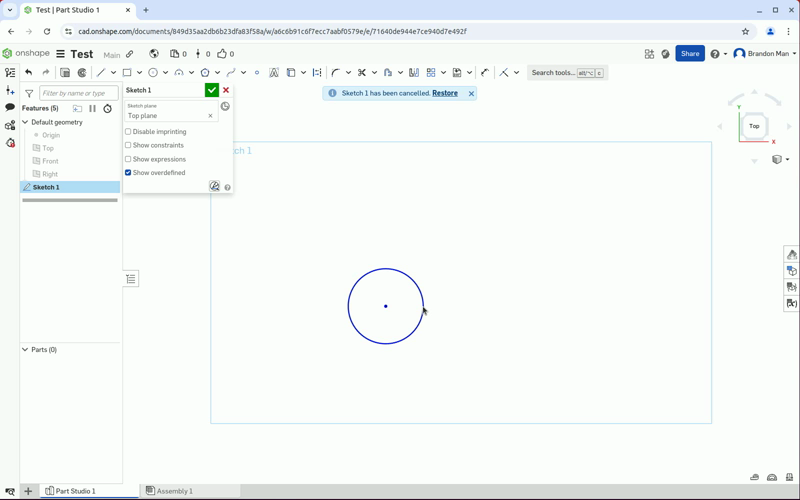
mouse_move(379, 292)
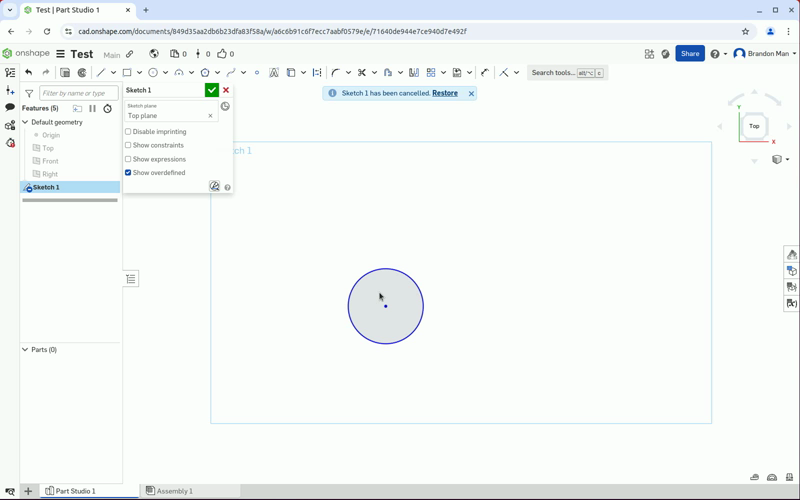
click(379, 292)
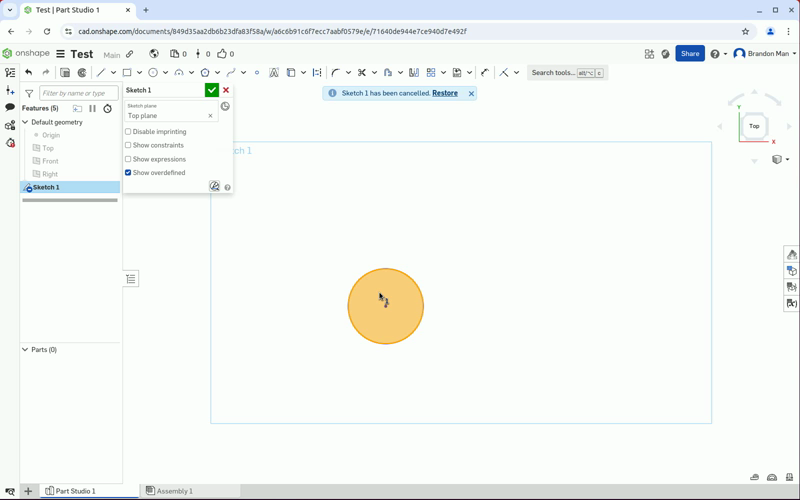
mouse_move(73, 352)
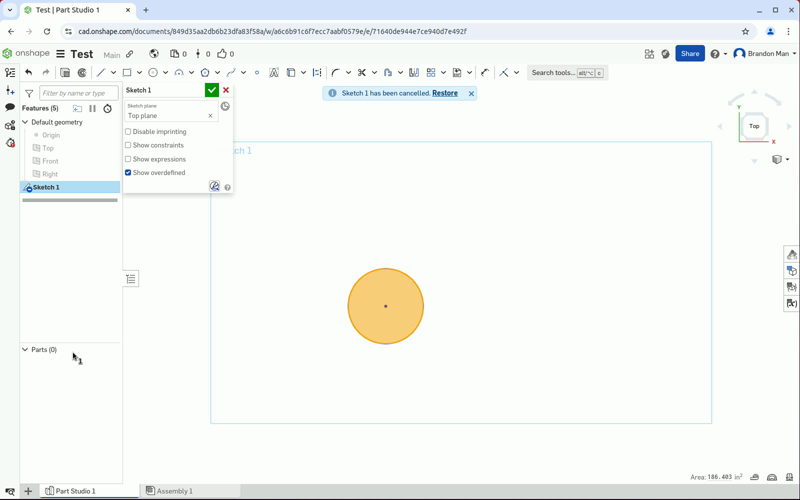
key(shift+y)
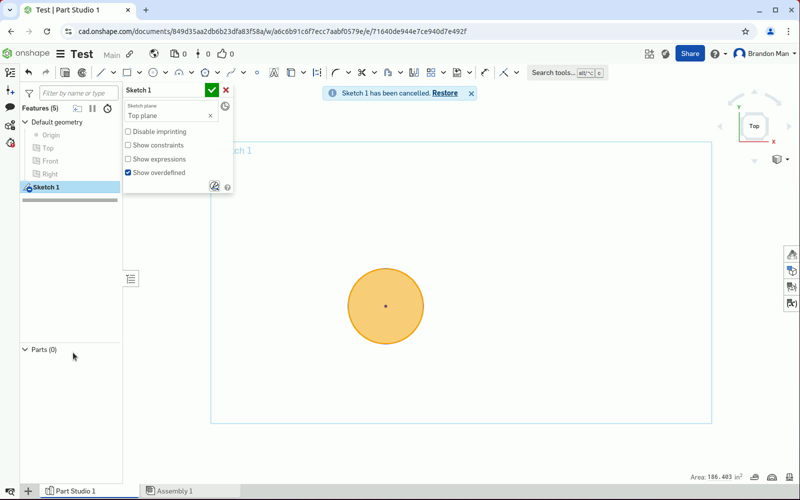
key(shift+e)
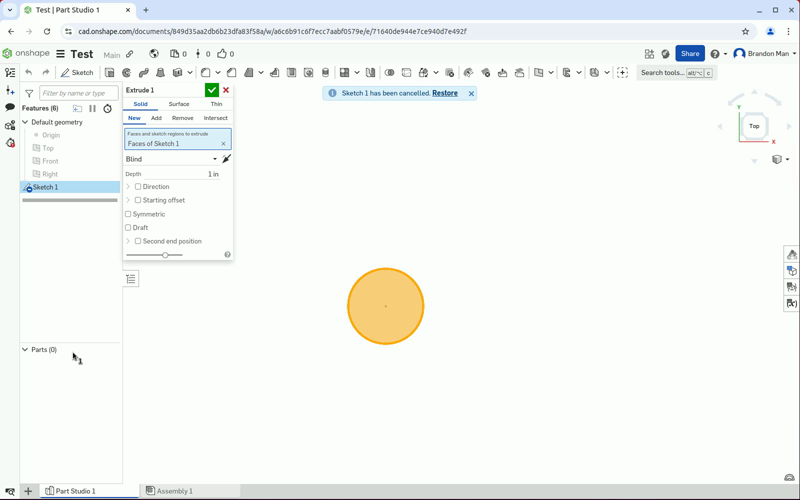
mouse_move(143, 106)
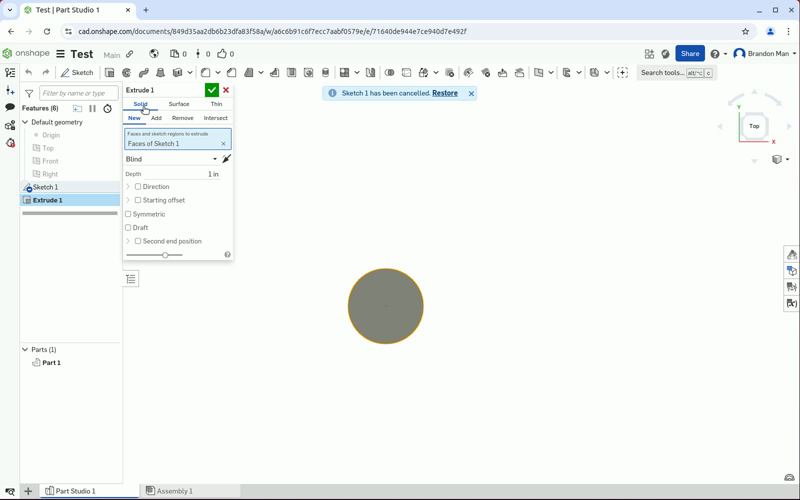
click(143, 106)
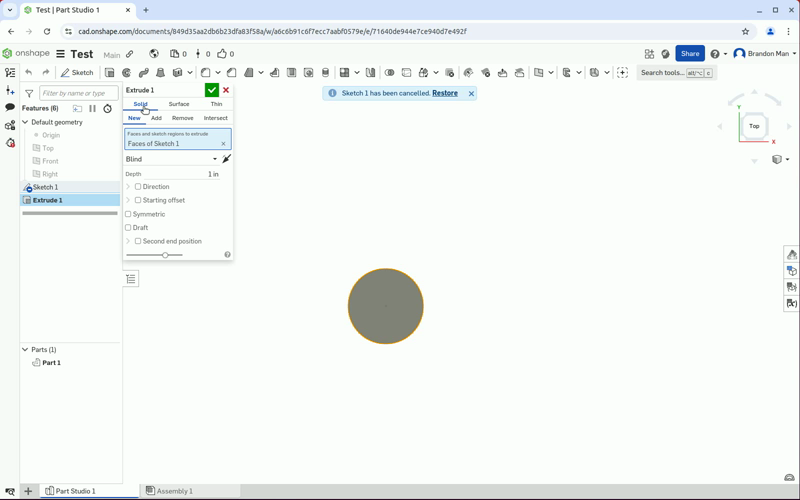
mouse_move(137, 120)
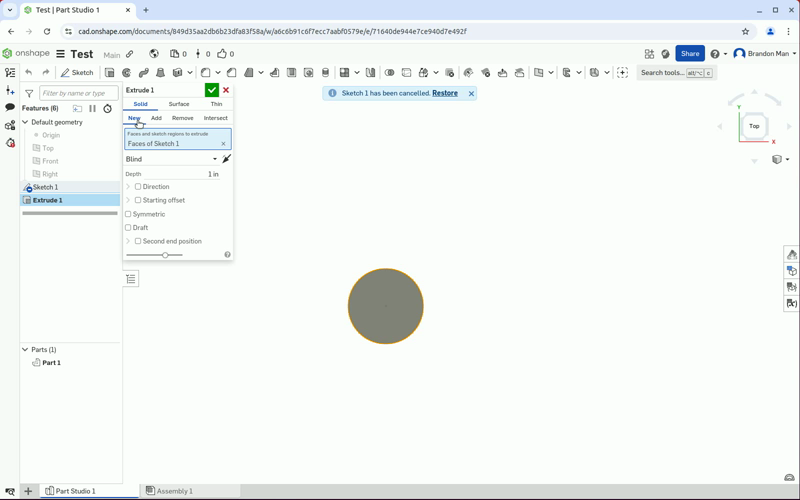
click(137, 120)
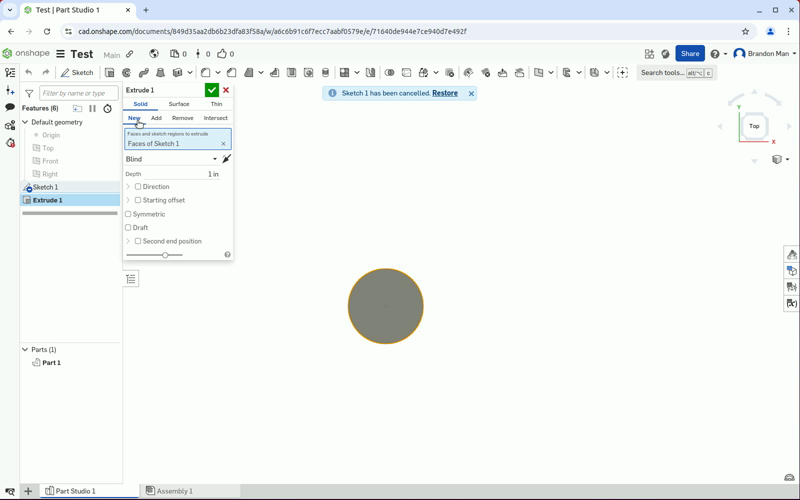
key(tab, 4)
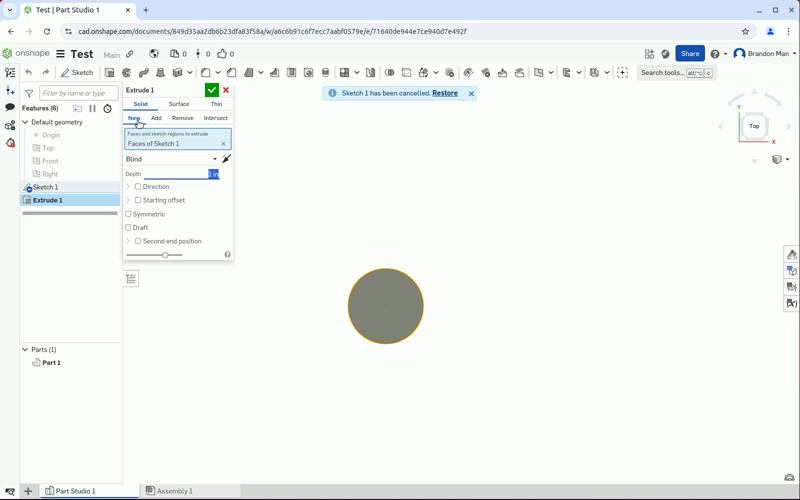
text(4.092)
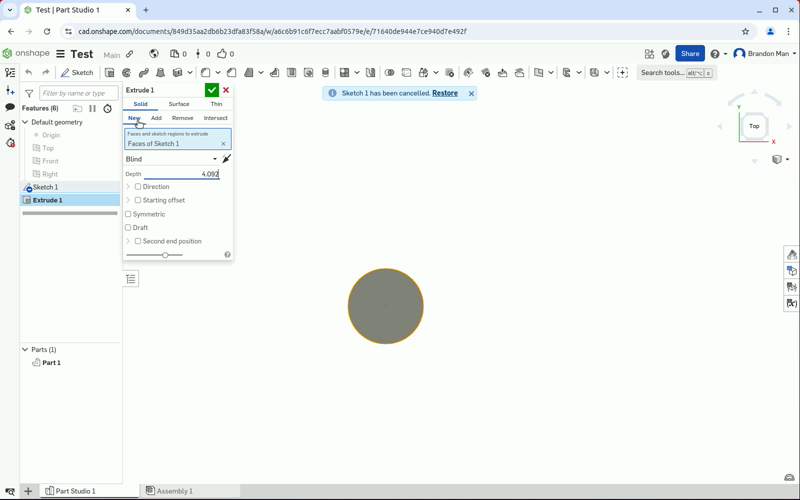
key(enter)
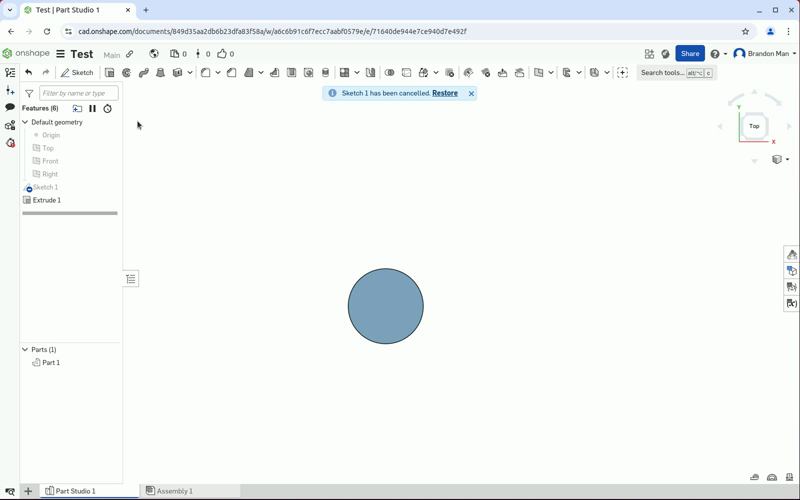
key(shift+h)
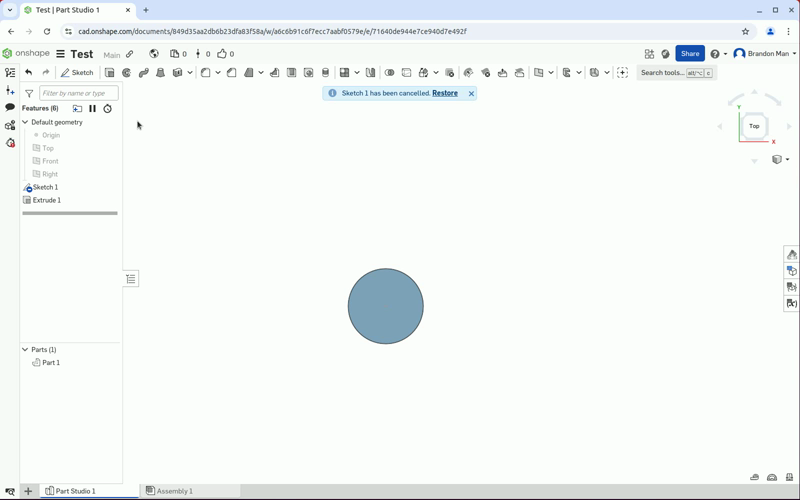
key(shift+h)
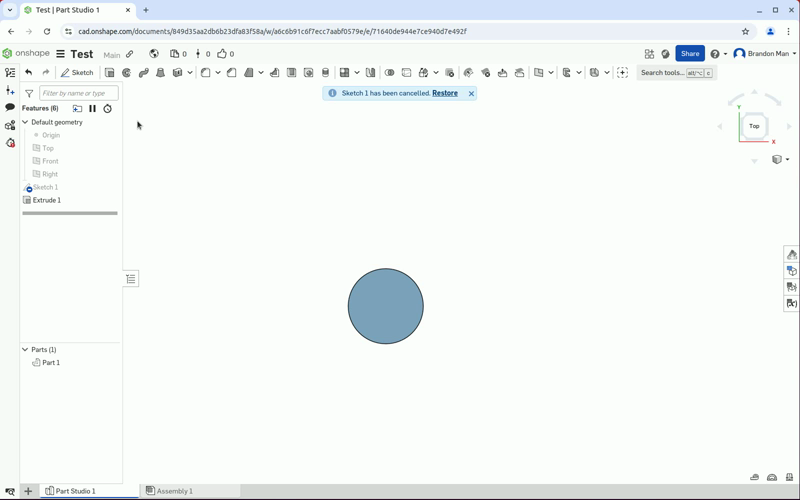
mouse_move(73, 189)
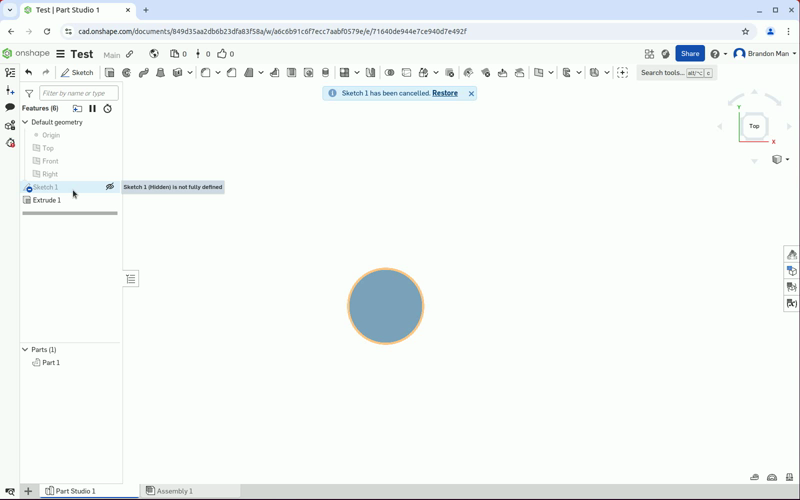
click(73, 189)
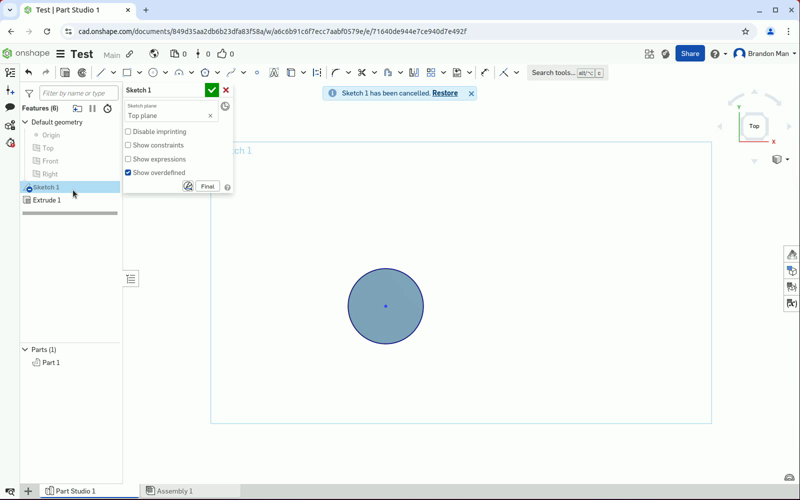
mouse_move(229, 92)
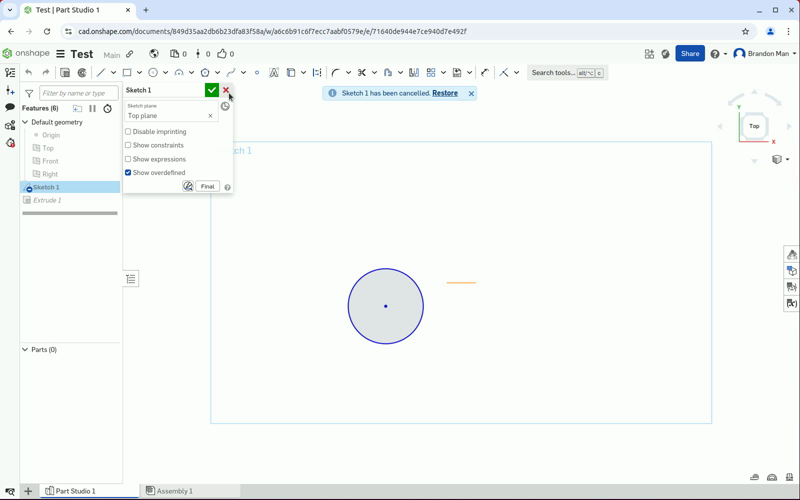
click(229, 92)
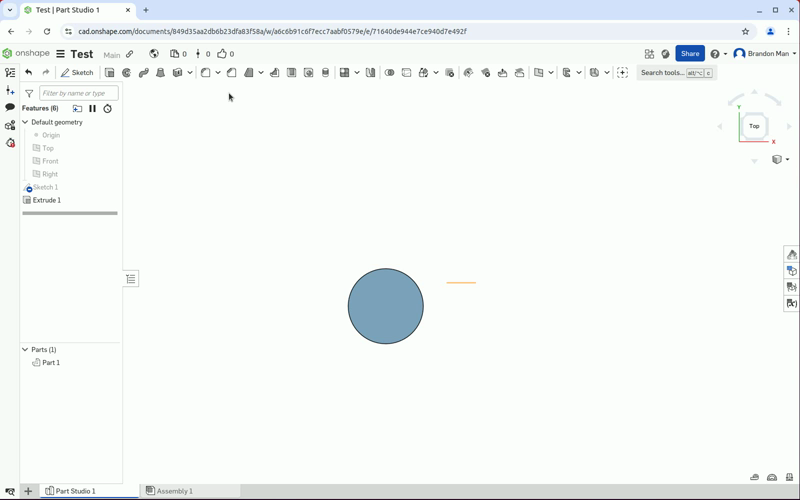
mouse_move(541, 75)
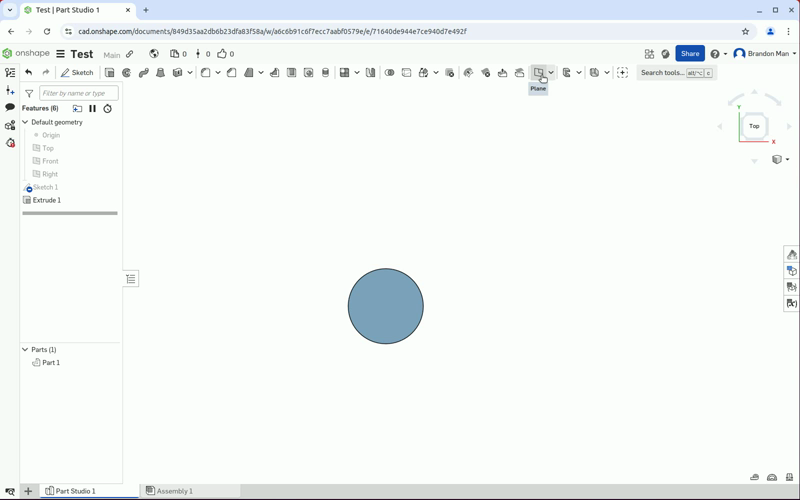
click(541, 75)
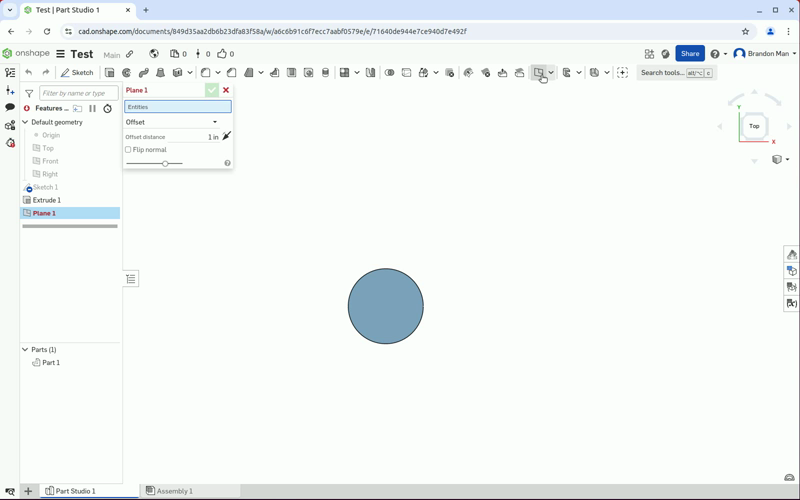
mouse_move(73, 150)
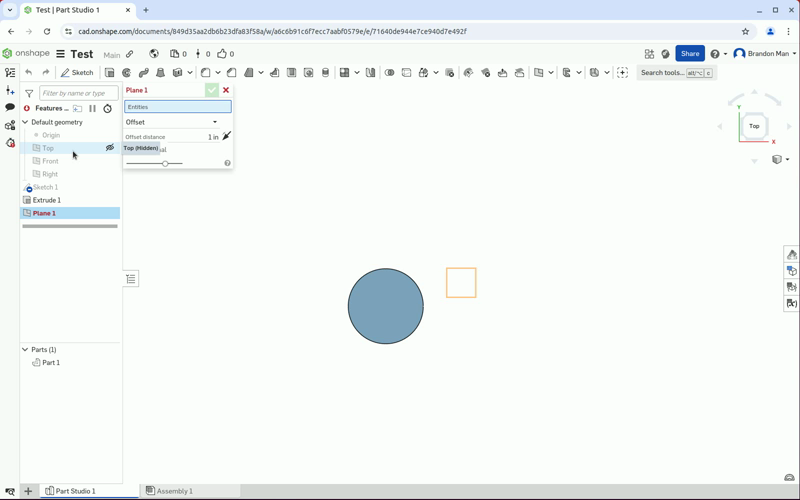
click(73, 150)
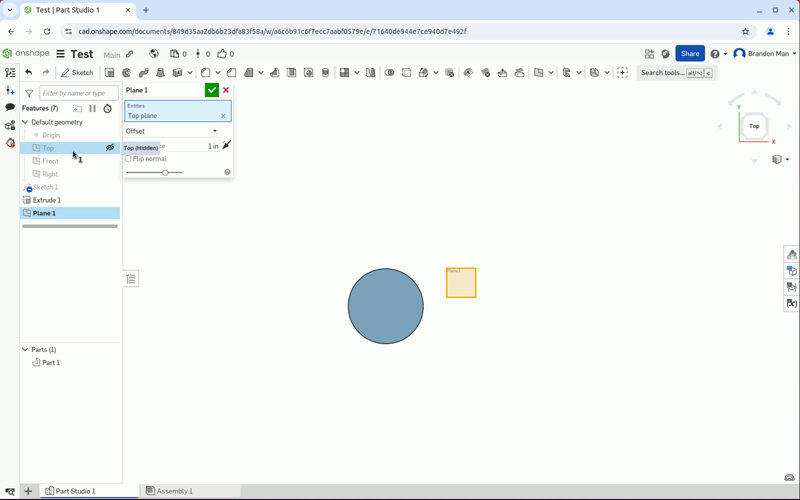
key(tab, 2)
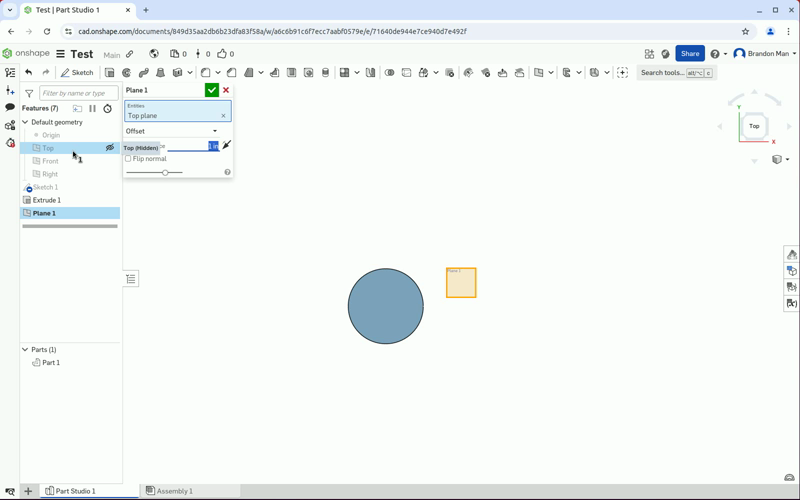
text(4.098)
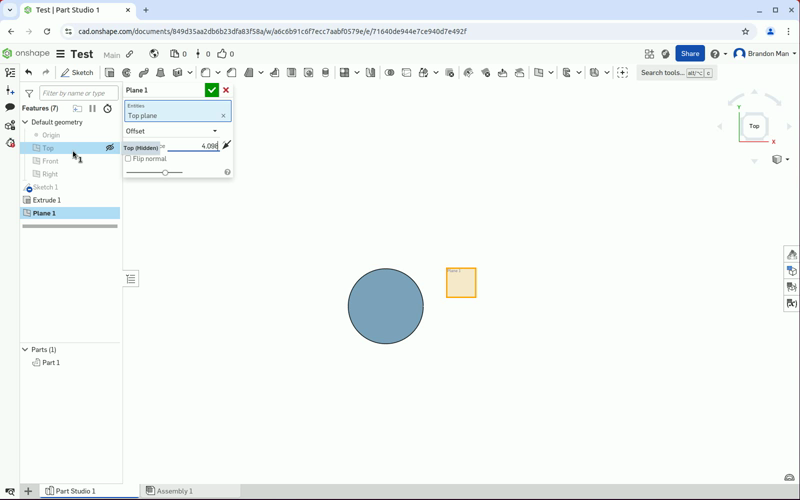
key(enter, 2)
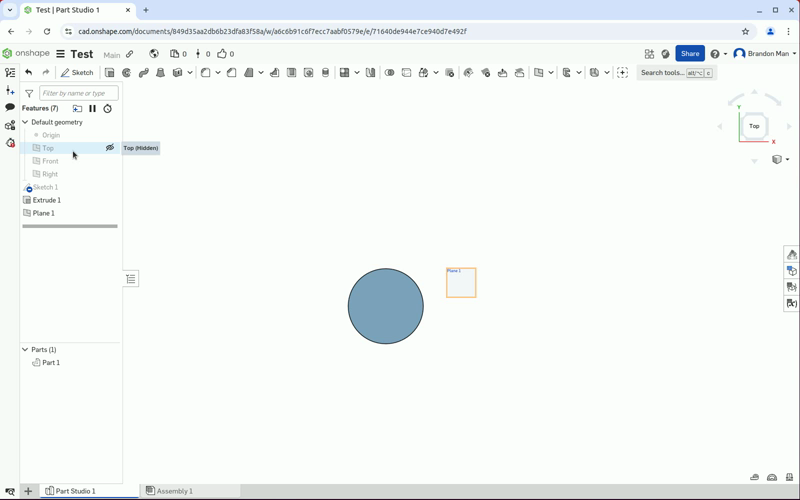
key(shift+s)
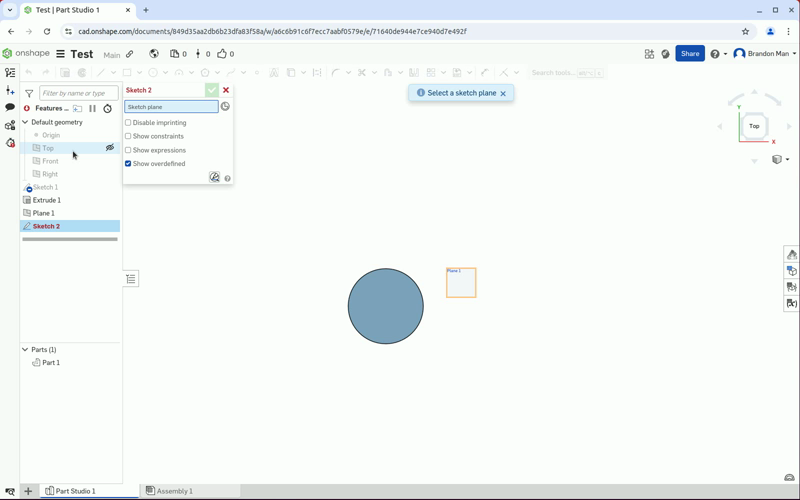
mouse_move(73, 215)
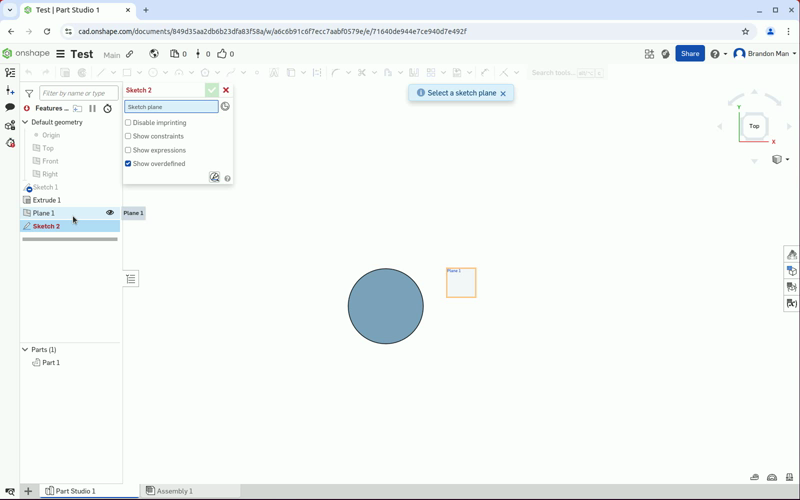
click(73, 215)
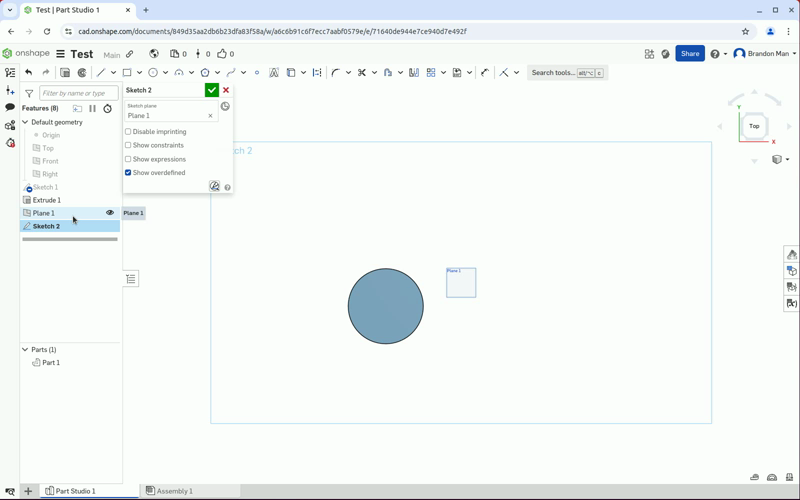
mouse_move(73, 352)
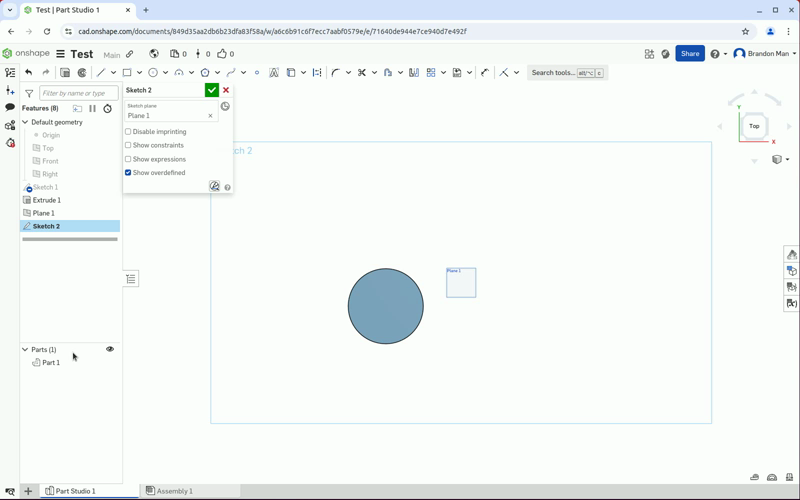
key(y)
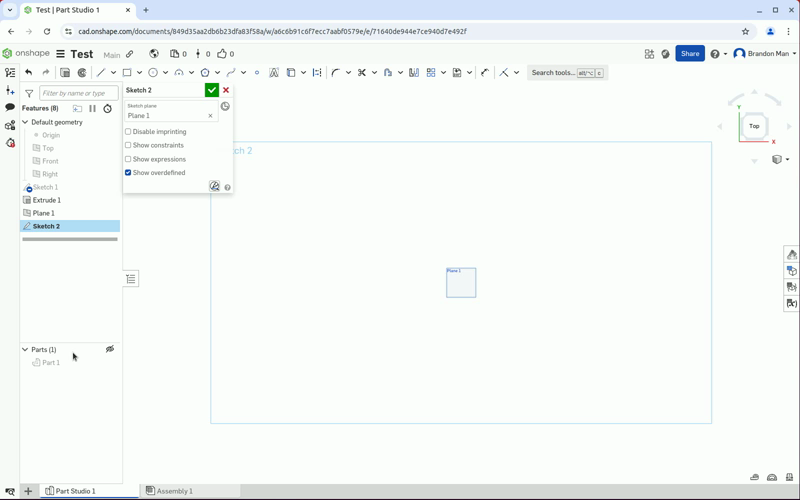
key(c)
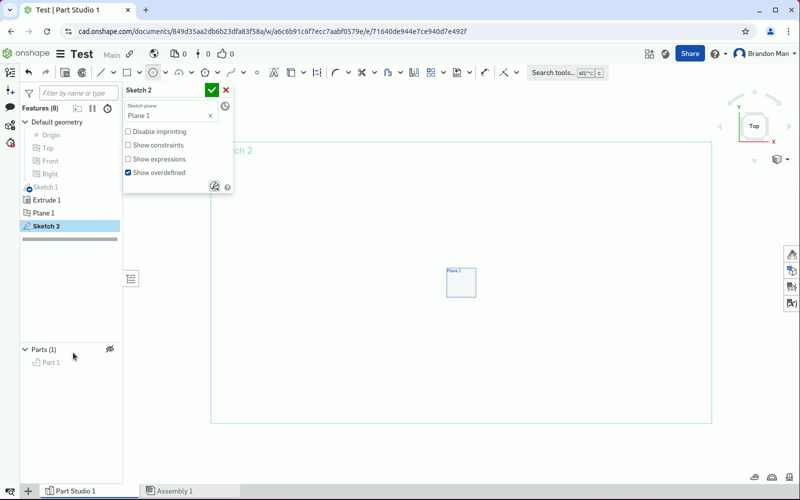
key_down(shift)
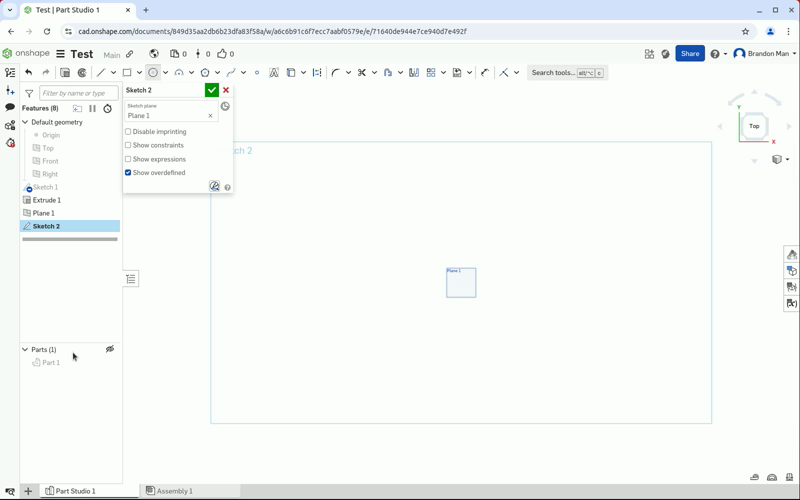
mouse_move(396, 322)
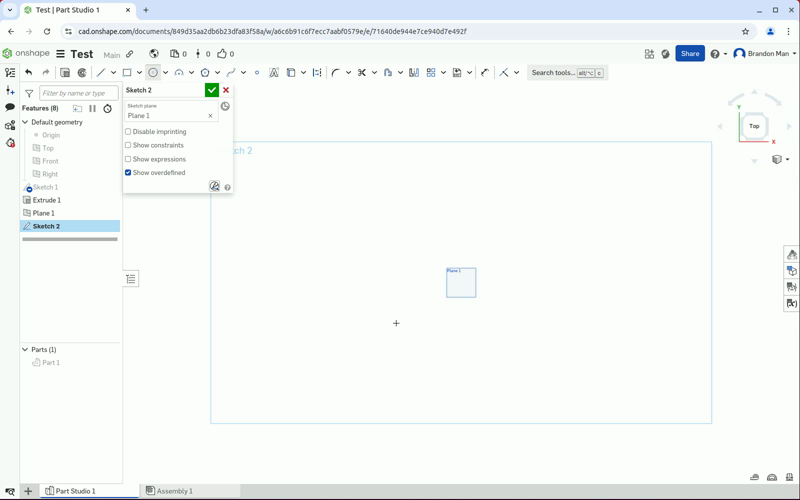
click(396, 322)
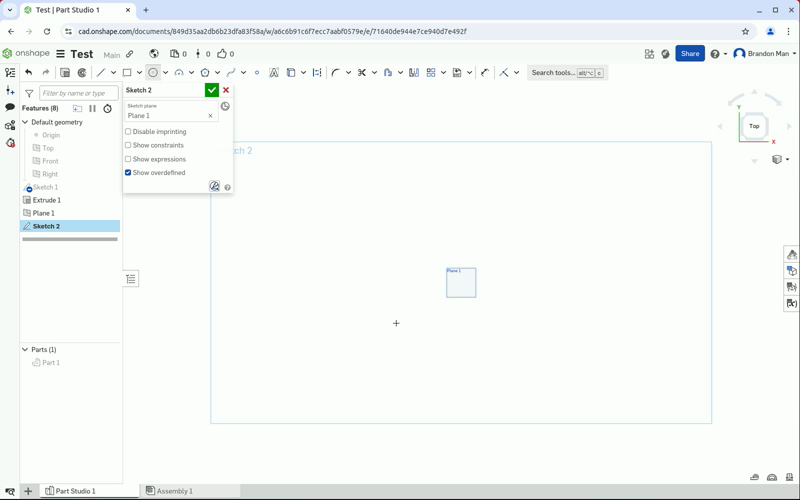
key_up(shift)
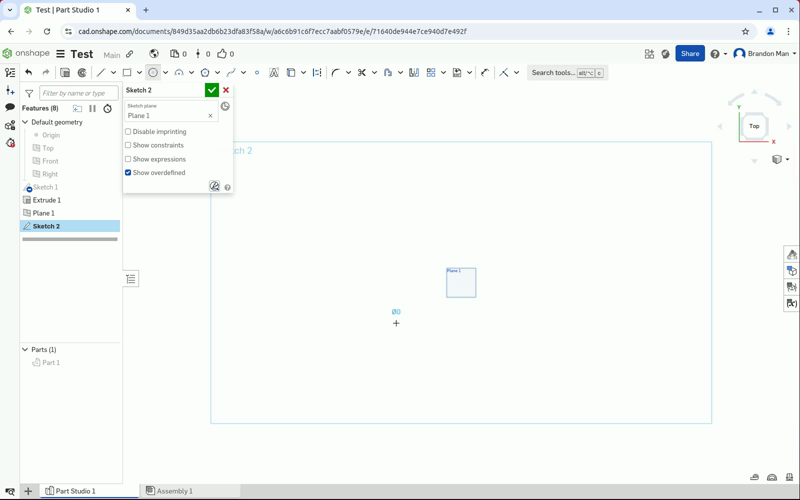
mouse_move(412, 322)
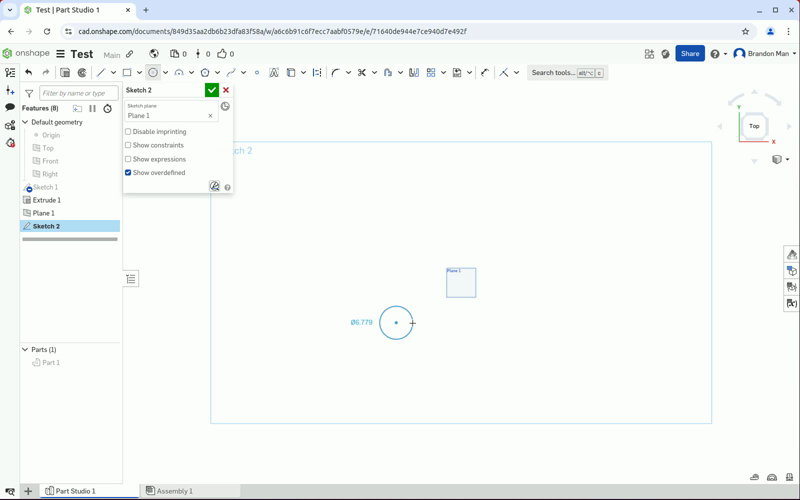
click(412, 322)
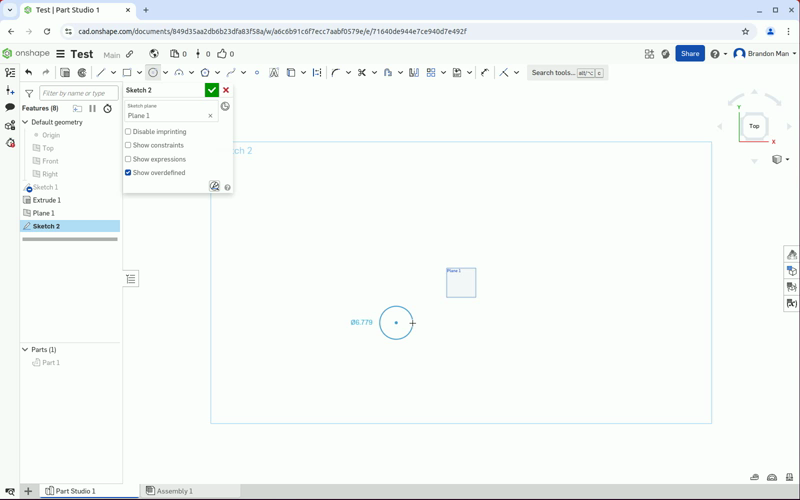
key(esc)
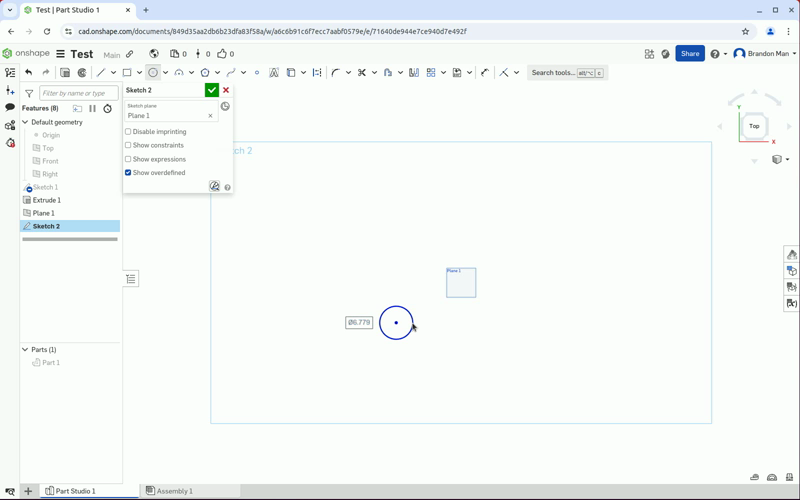
mouse_move(393, 329)
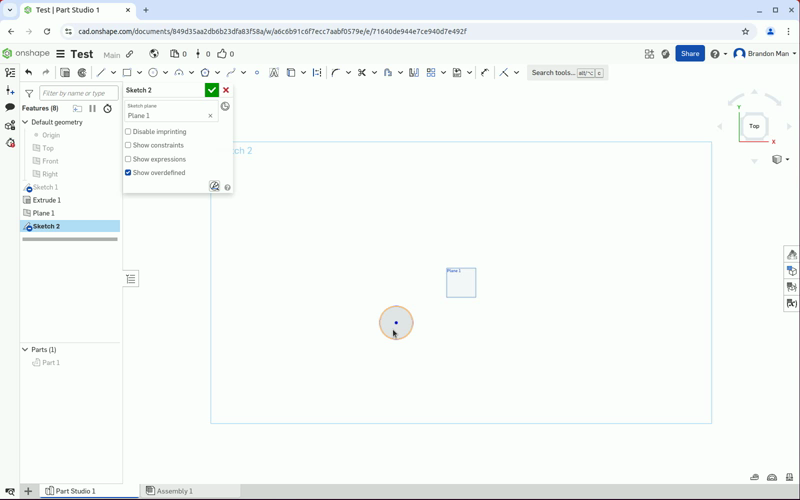
scroll(6)
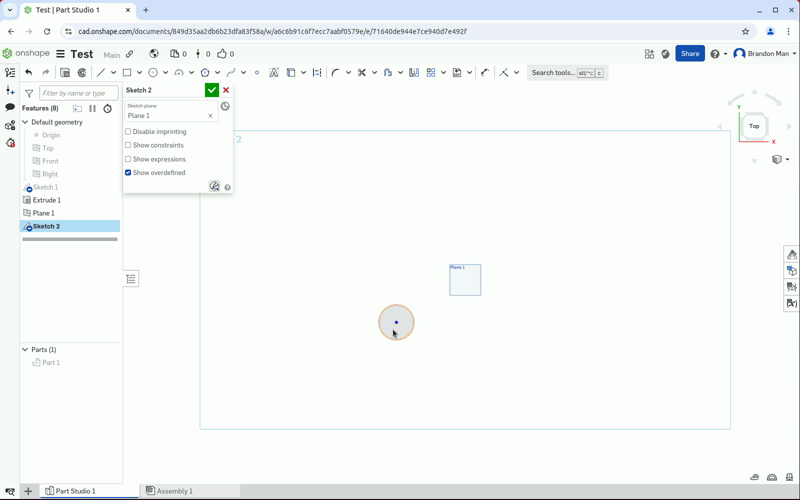
scroll(6)
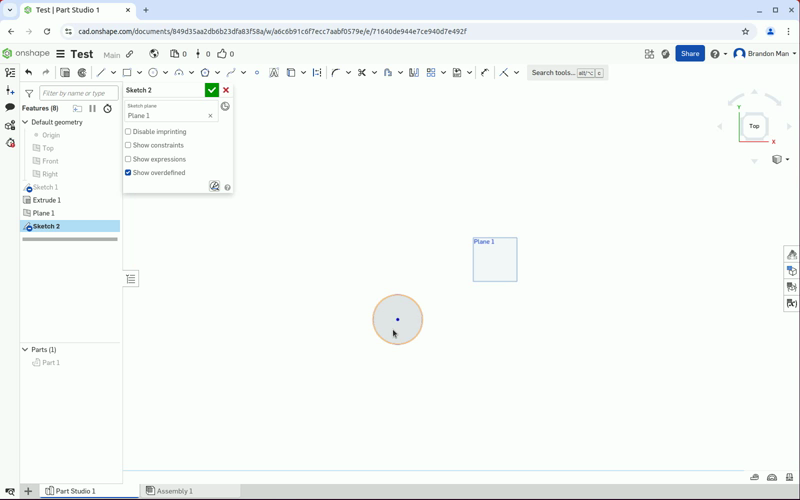
scroll(6)
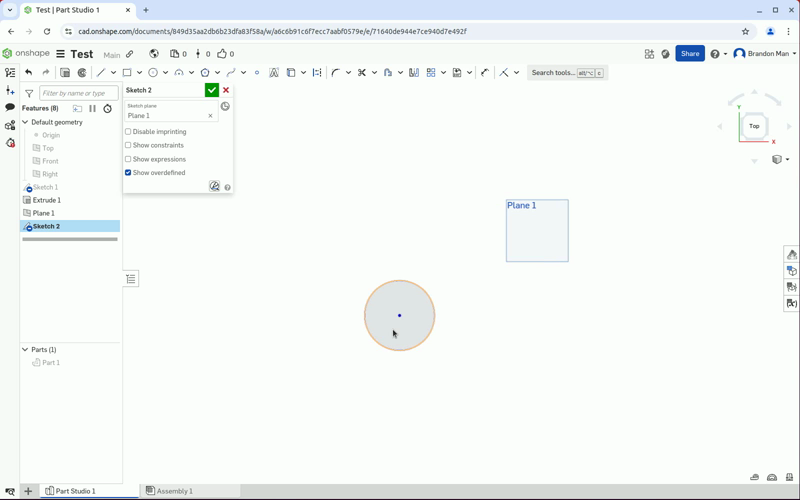
scroll(6)
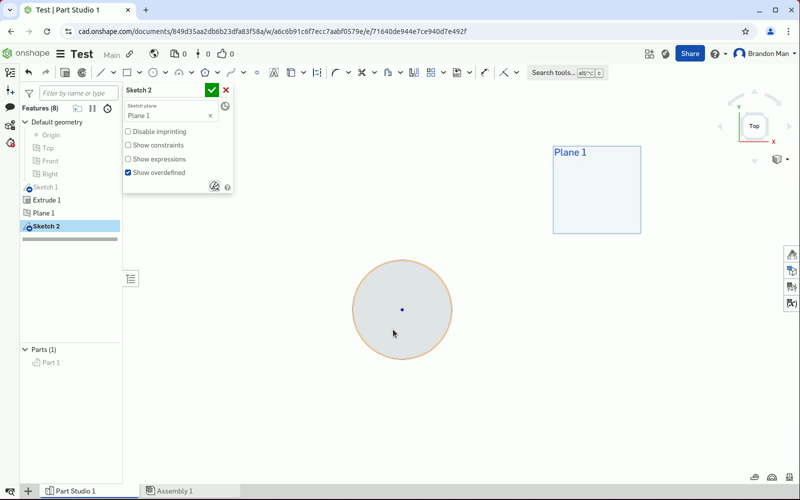
scroll(6)
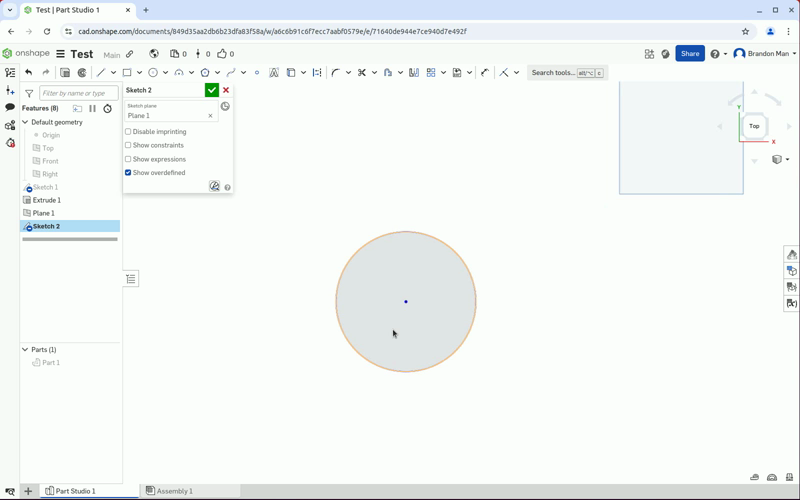
scroll(6)
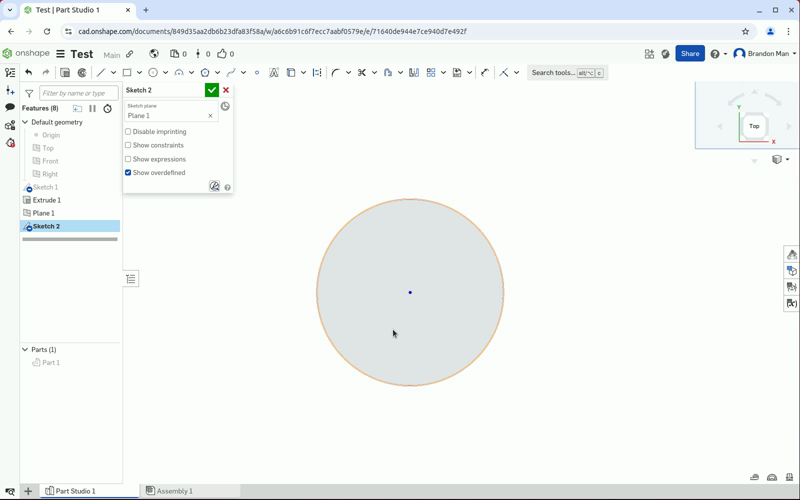
scroll(6)
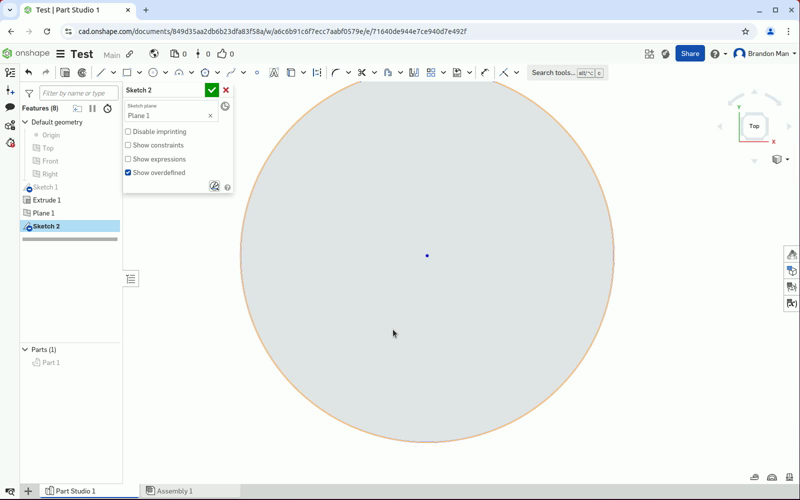
click(393, 329)
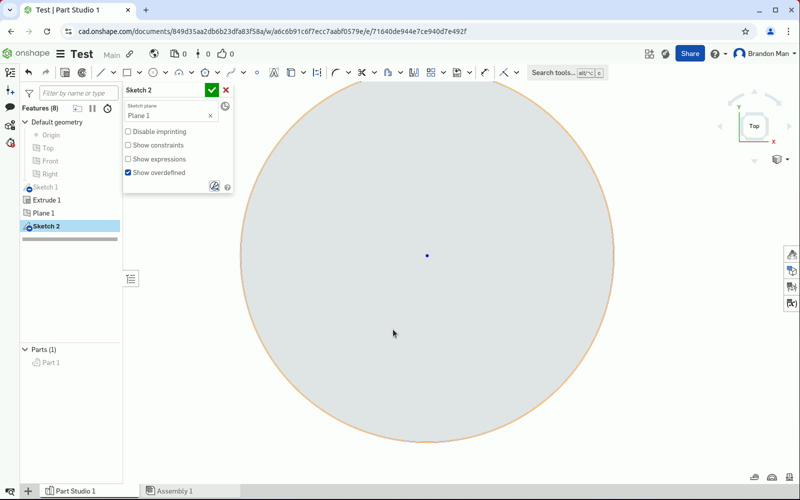
scroll(-6)
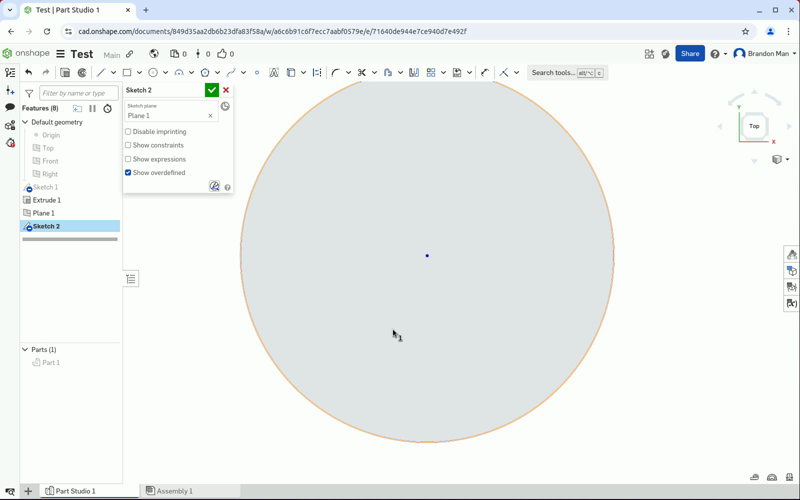
scroll(-6)
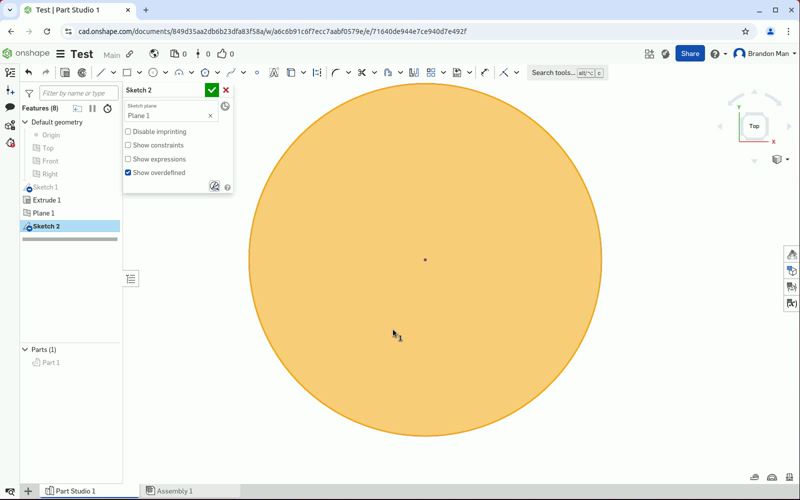
scroll(-6)
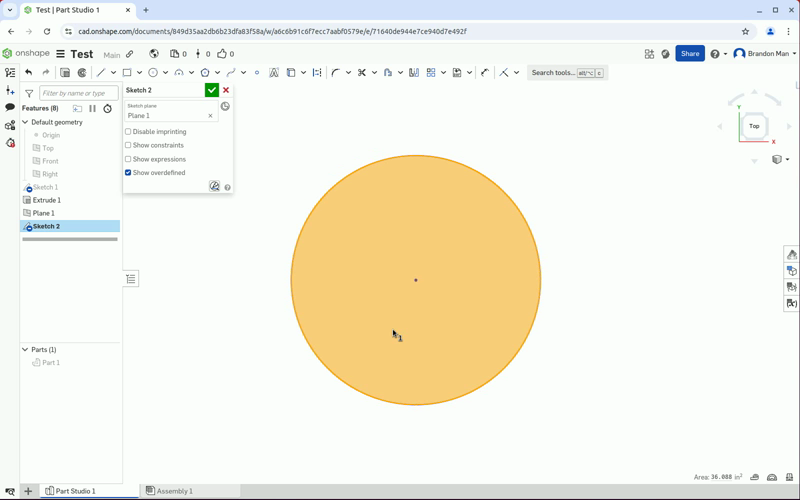
scroll(-6)
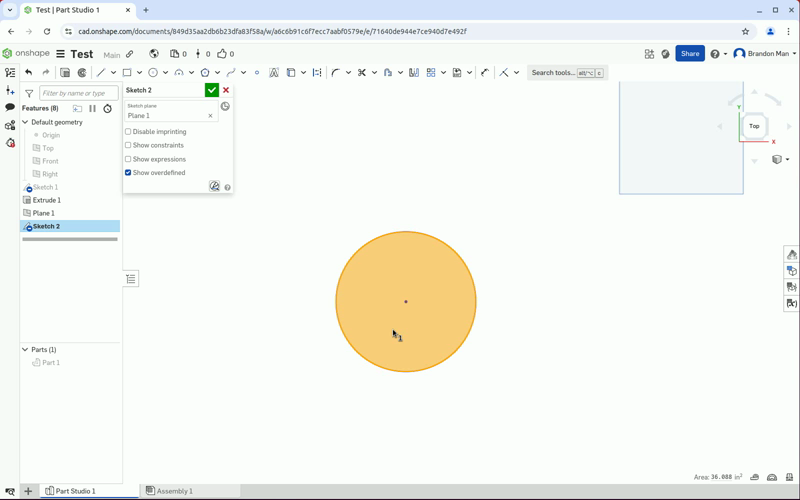
scroll(-6)
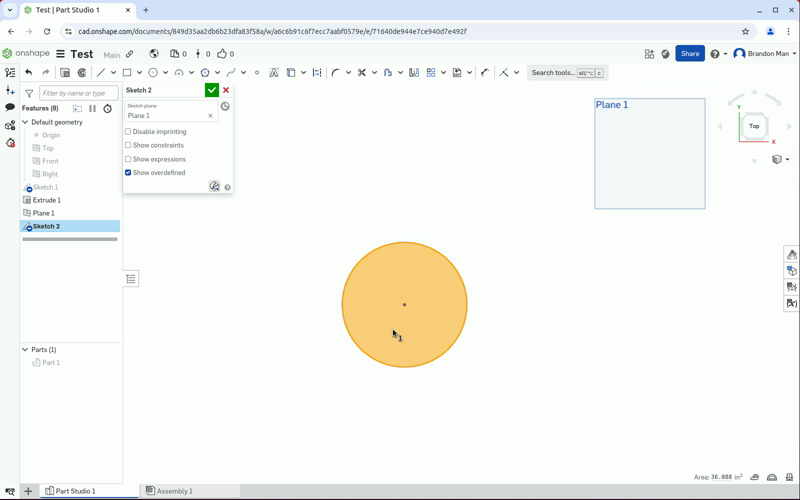
scroll(-6)
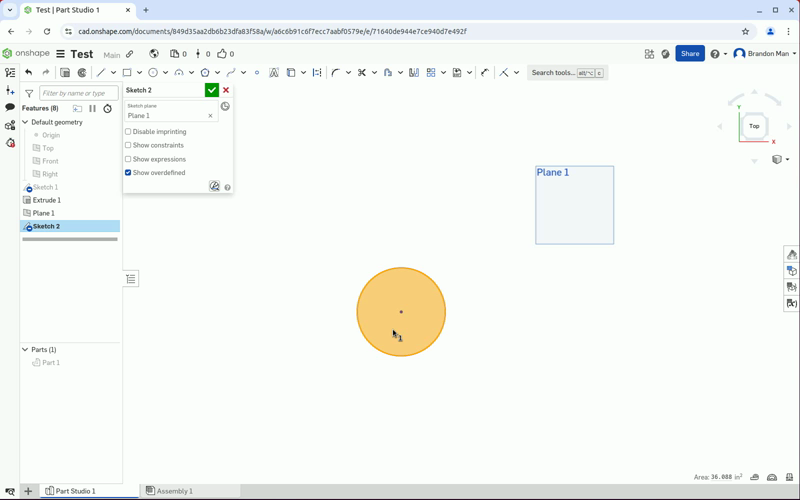
scroll(-6)
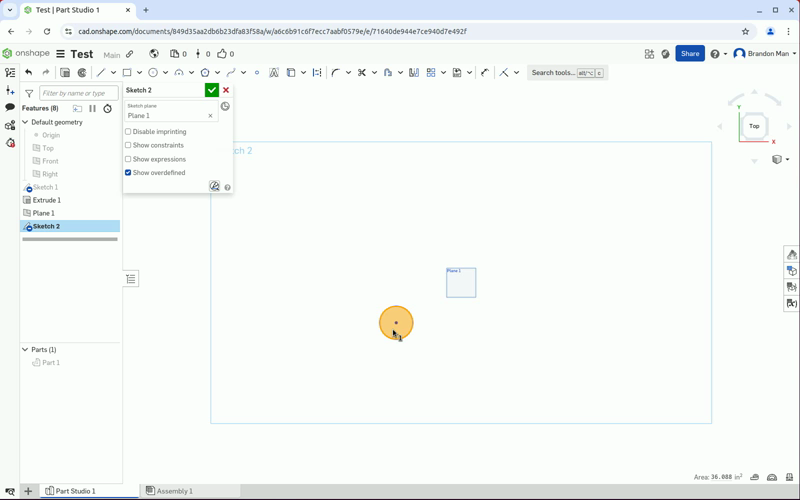
mouse_move(73, 352)
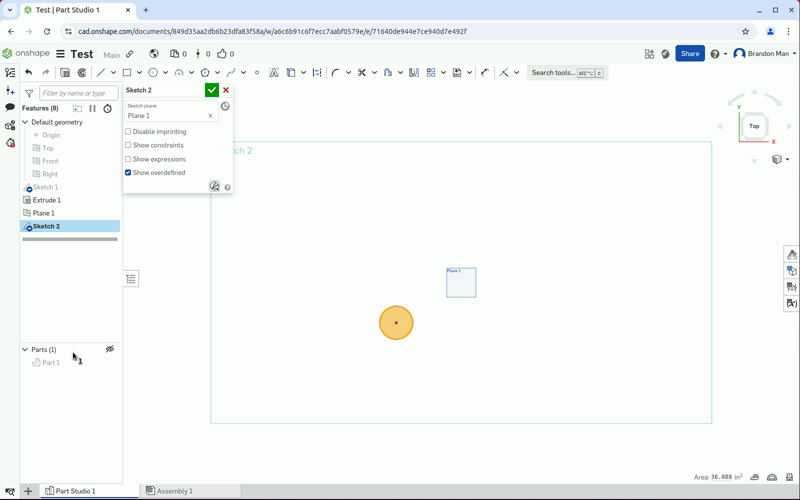
key(shift+y)
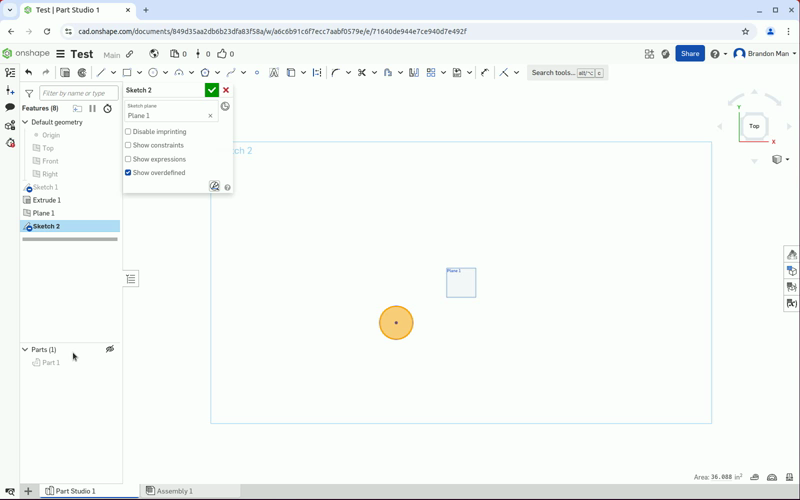
key(shift+e)
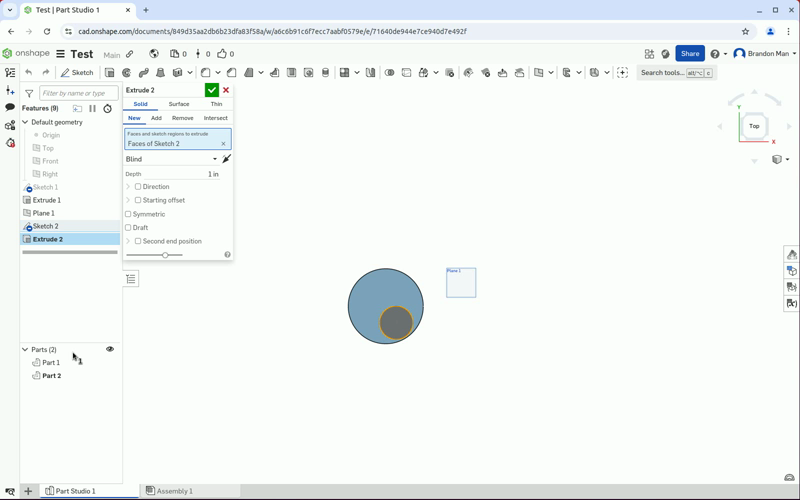
mouse_move(143, 106)
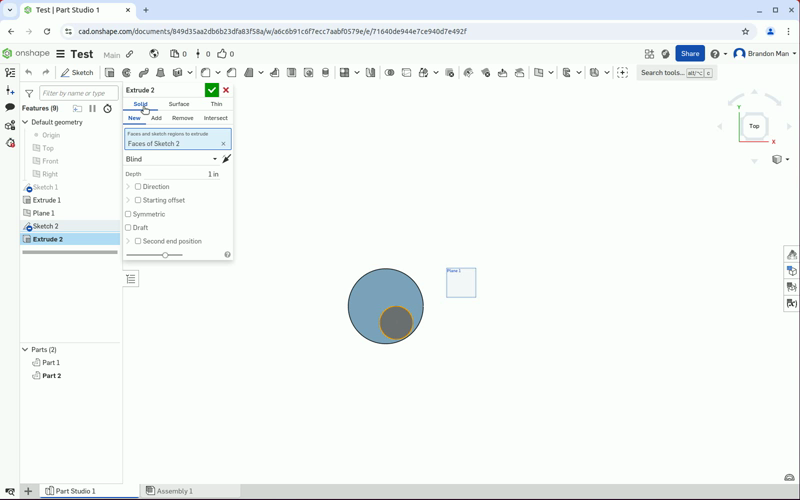
click(143, 106)
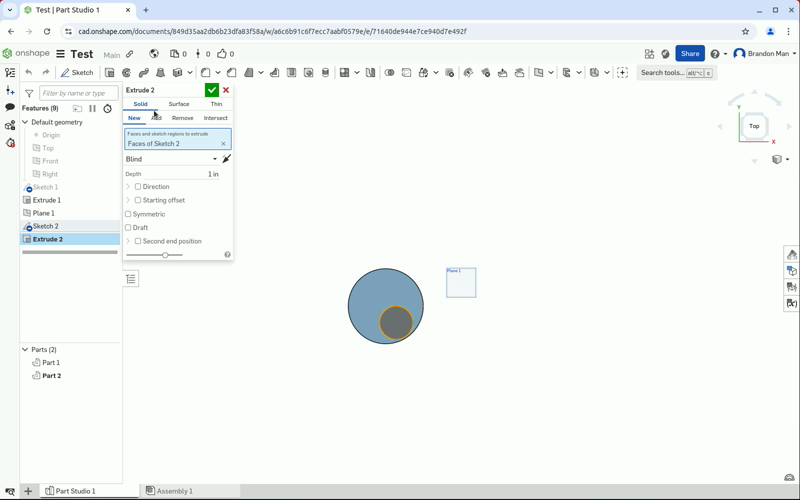
mouse_move(186, 120)
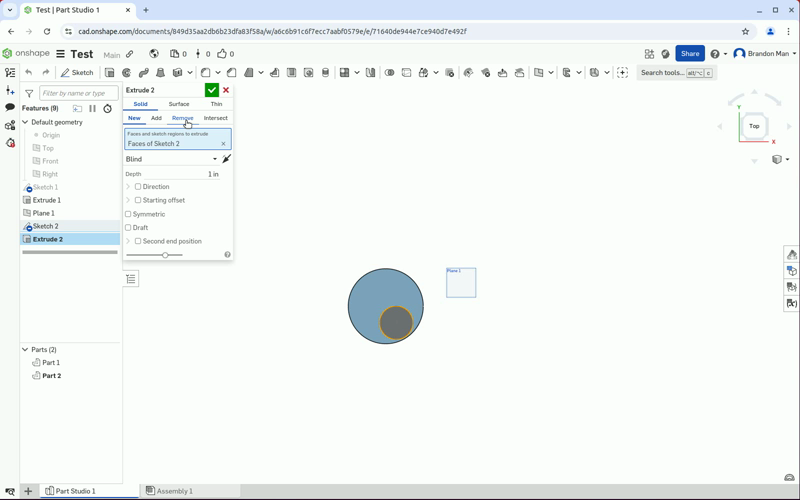
click(186, 120)
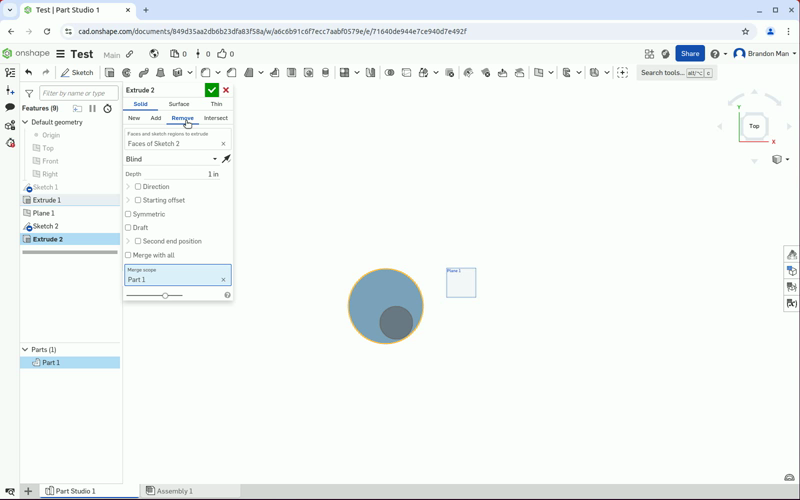
key(tab, 4)
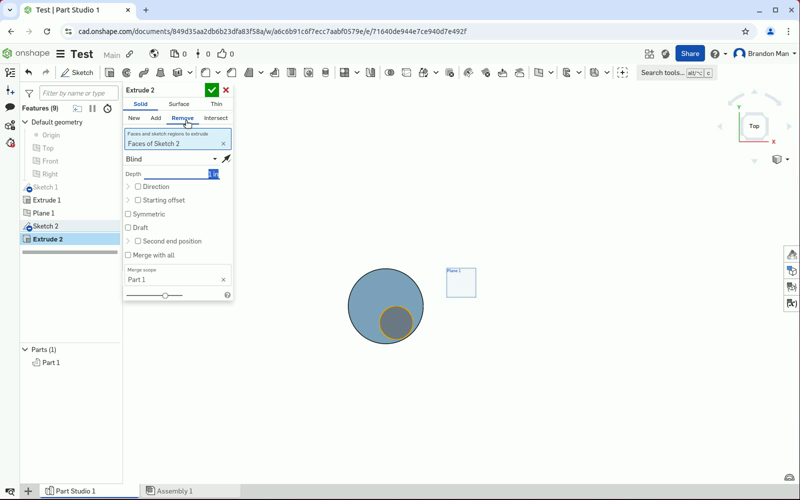
text(7.943)
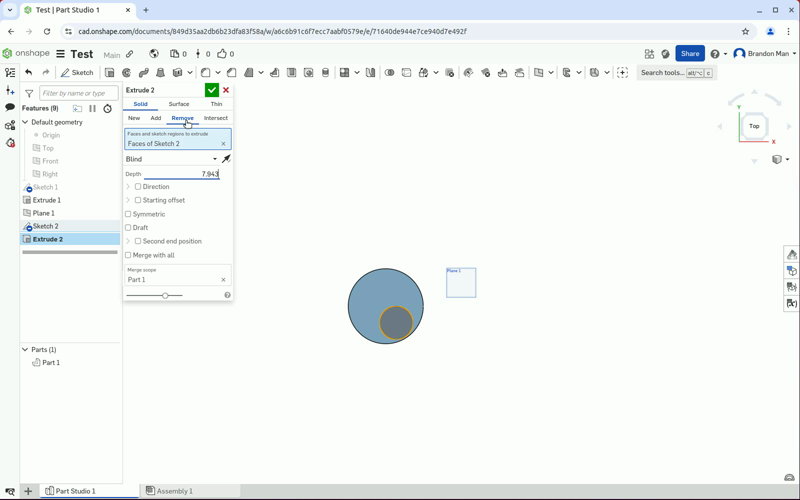
key(tab, 6)
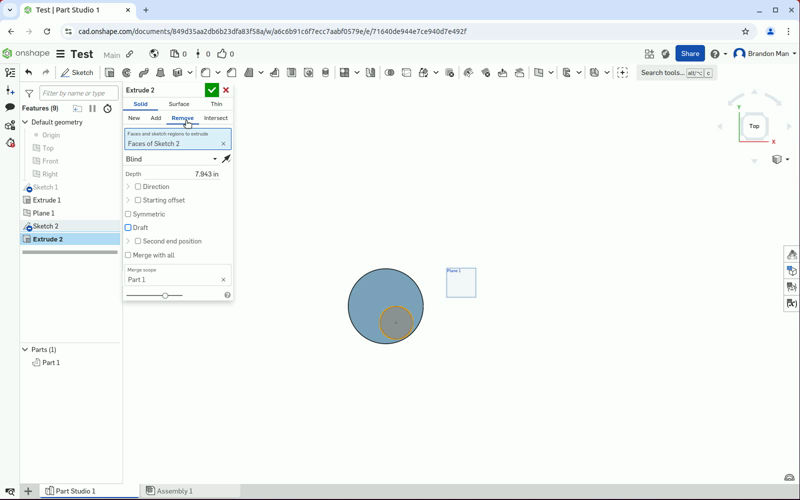
key(space)
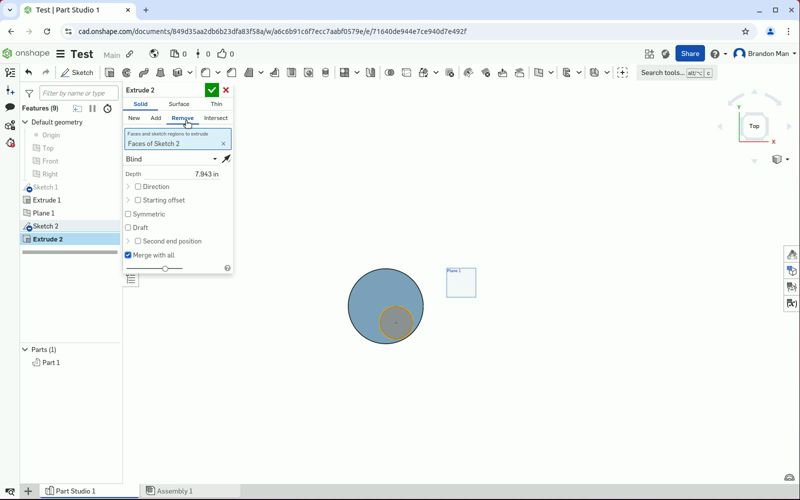
key(enter)
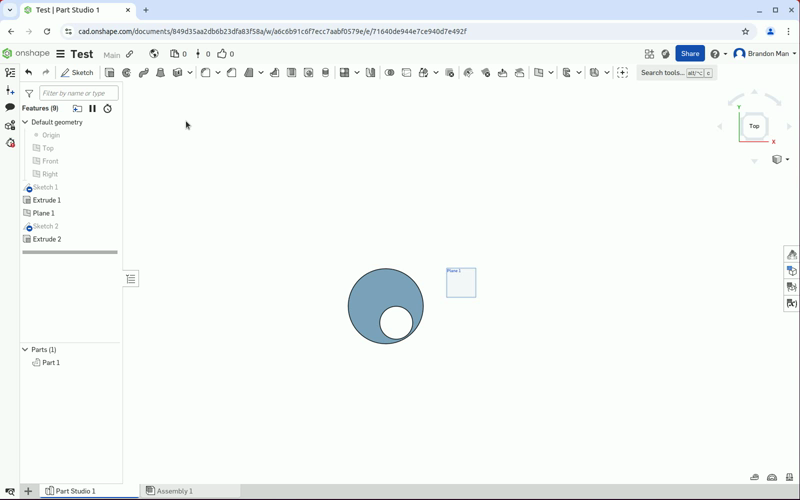
key(shift+h)
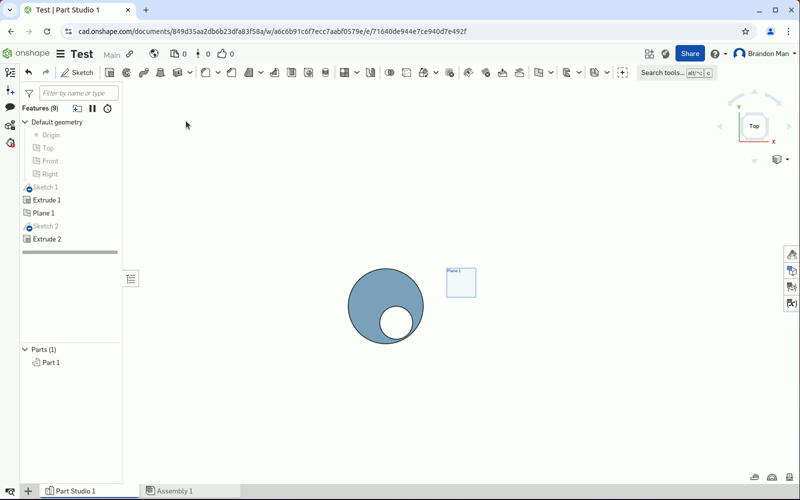
key(shift+h)
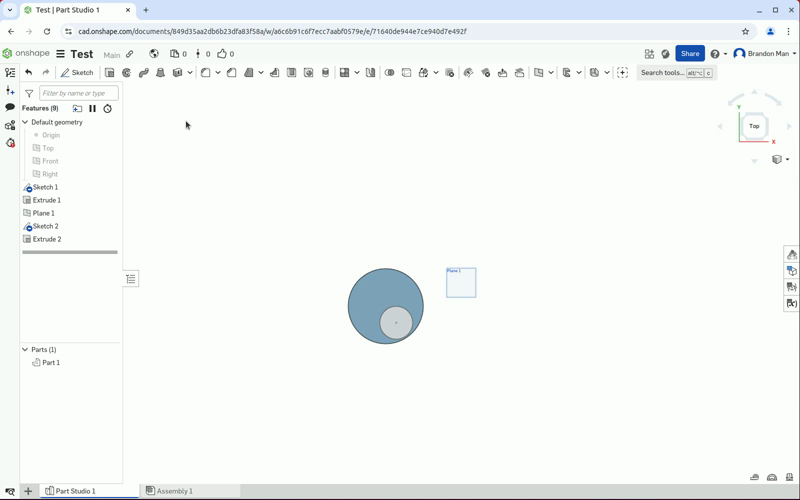
key(shift+7)
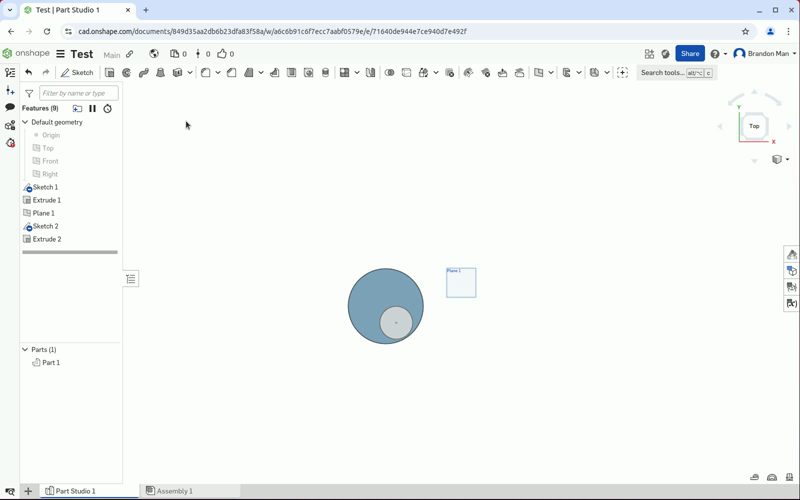
key(up, 3)
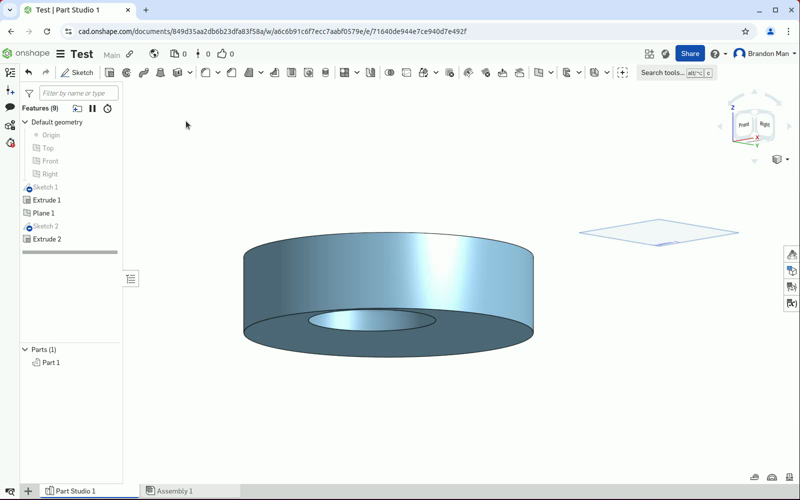
key(left, 3)
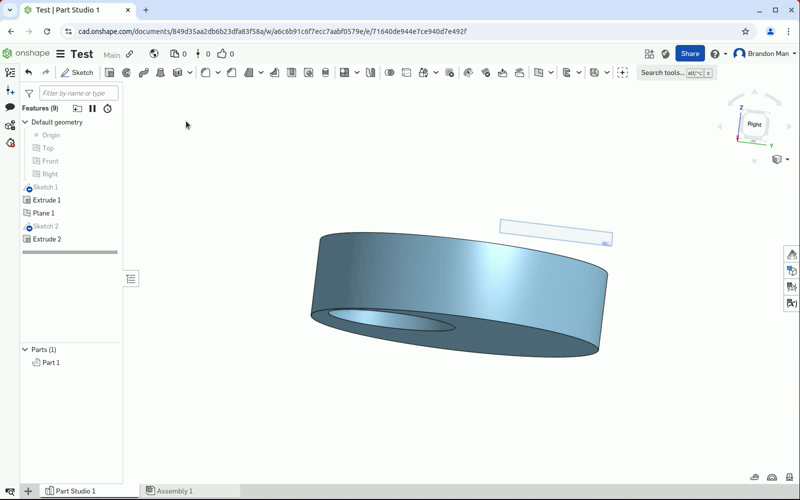
key(right, 3)
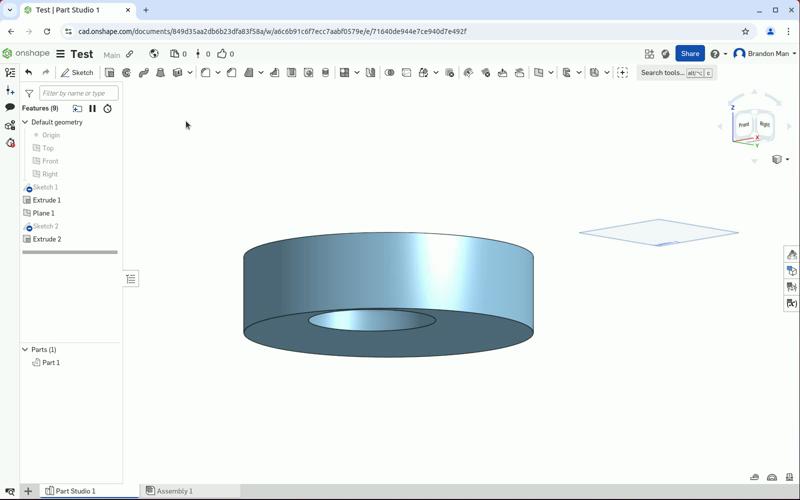
key(down, 3)
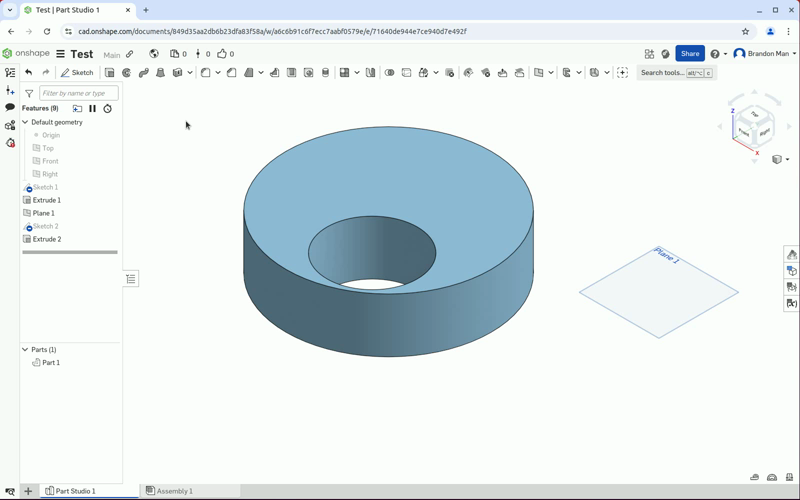
mouse_move(73, 189)
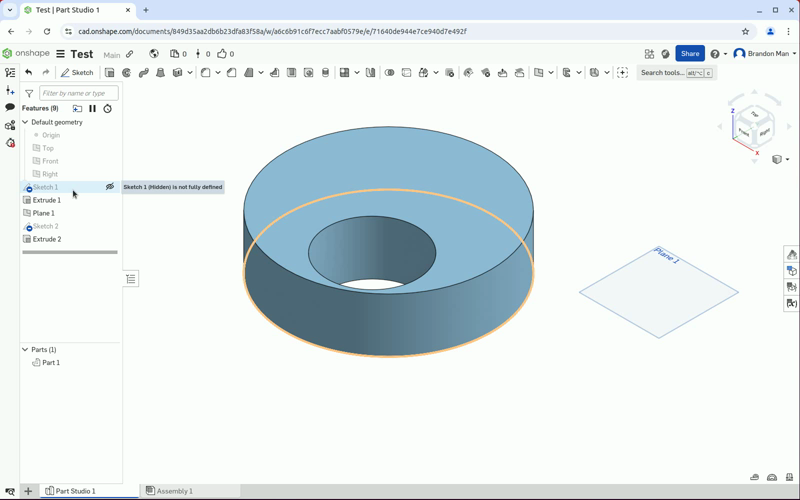
click(73, 189)